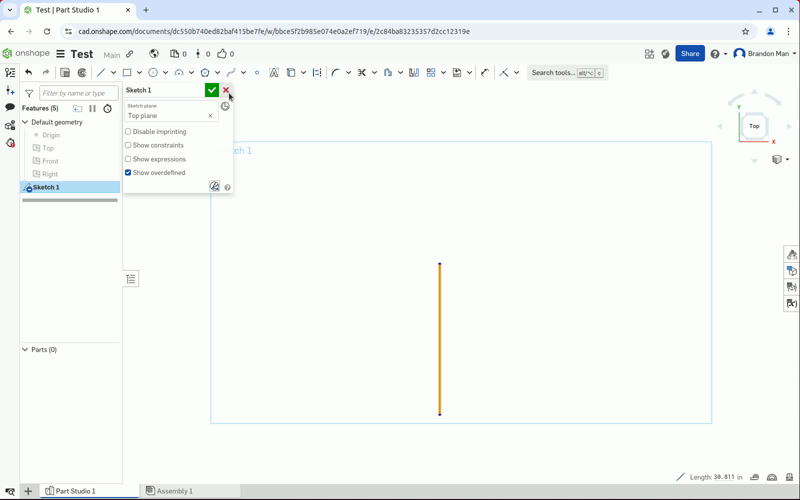
key(shift+h)
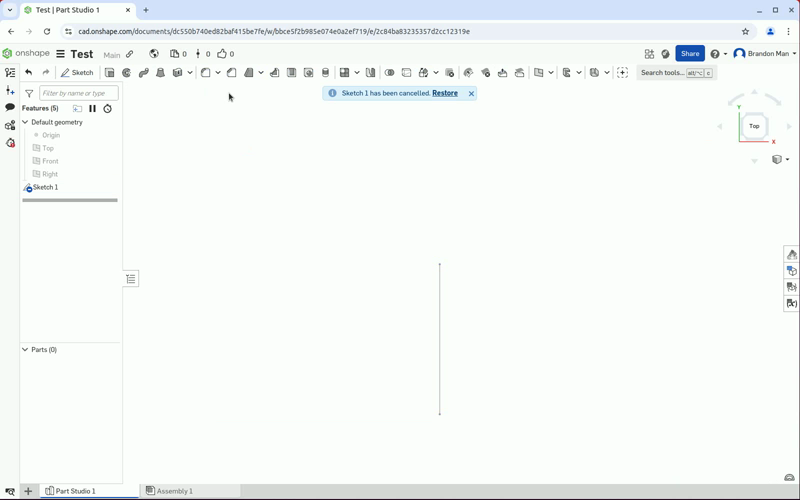
key(shift+s)
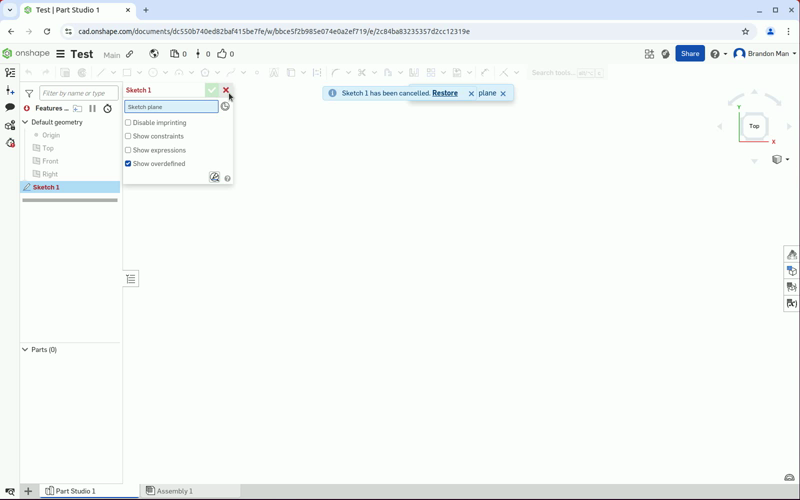
mouse_move(73, 150)
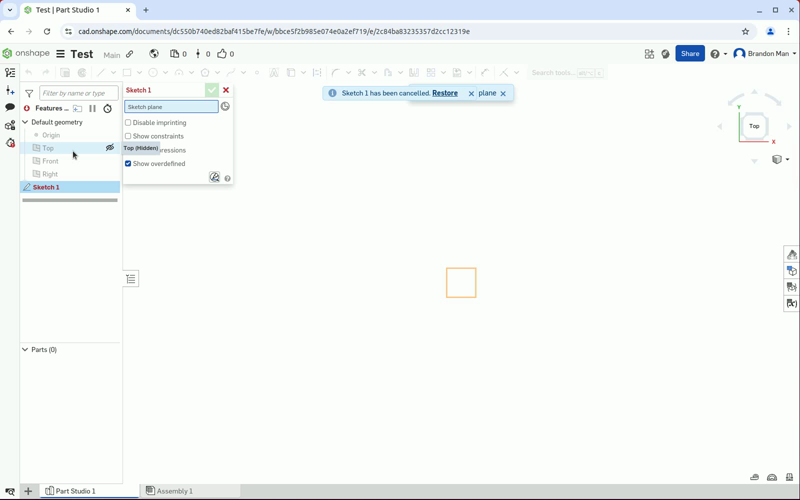
click(73, 150)
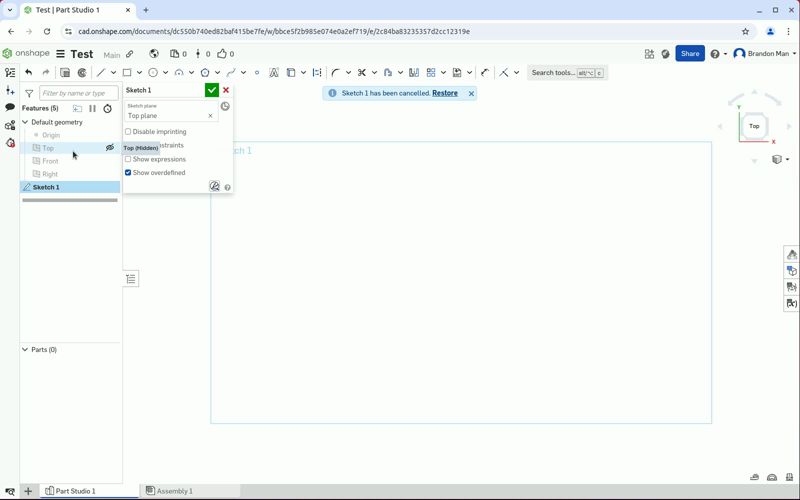
mouse_move(73, 352)
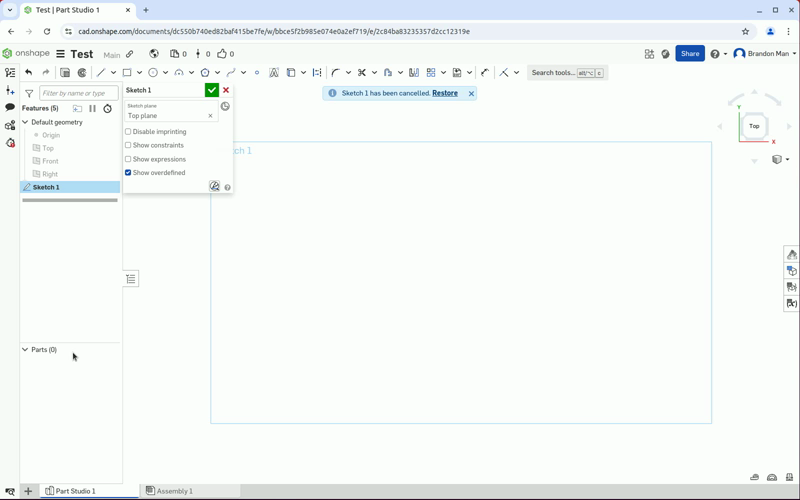
key(y)
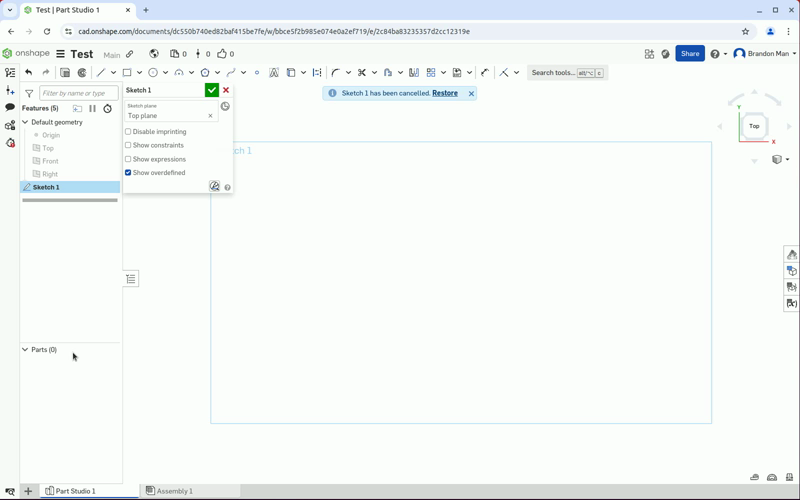
key(l)
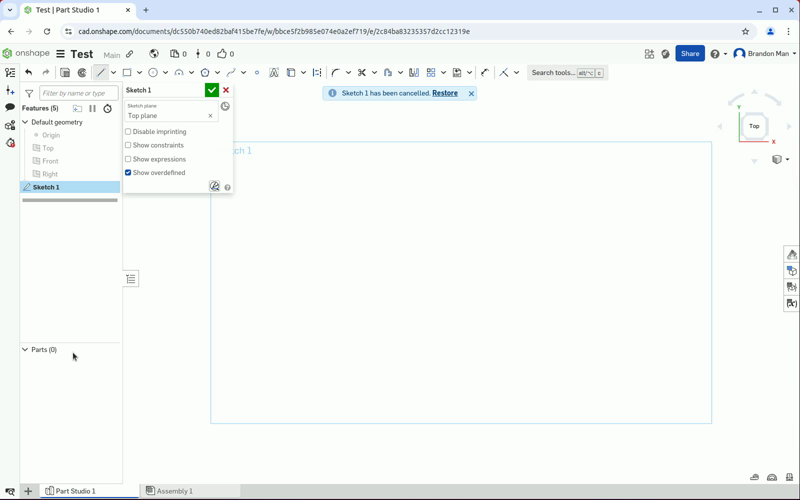
key_down(shift)
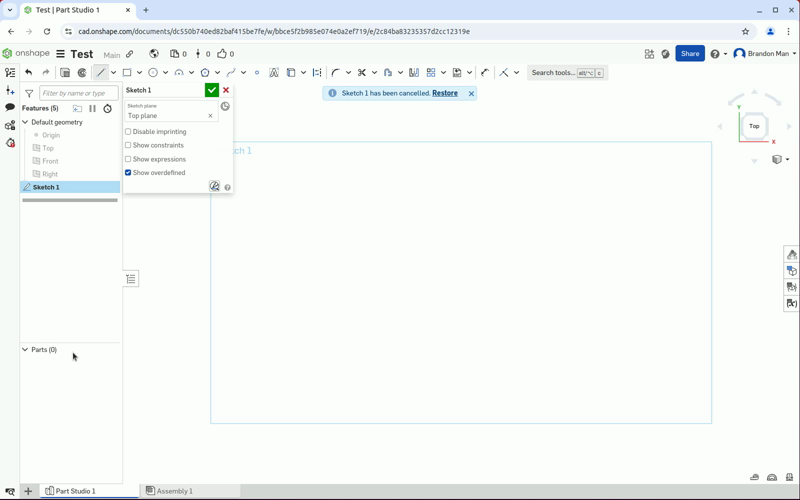
mouse_move(393, 395)
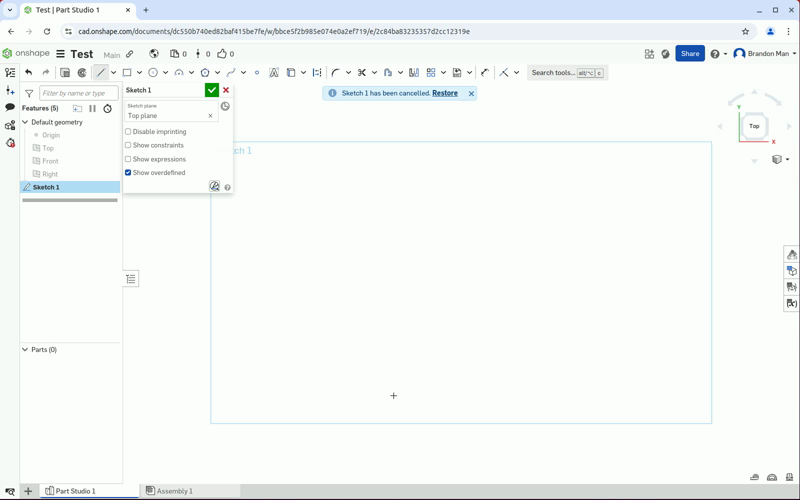
click(393, 395)
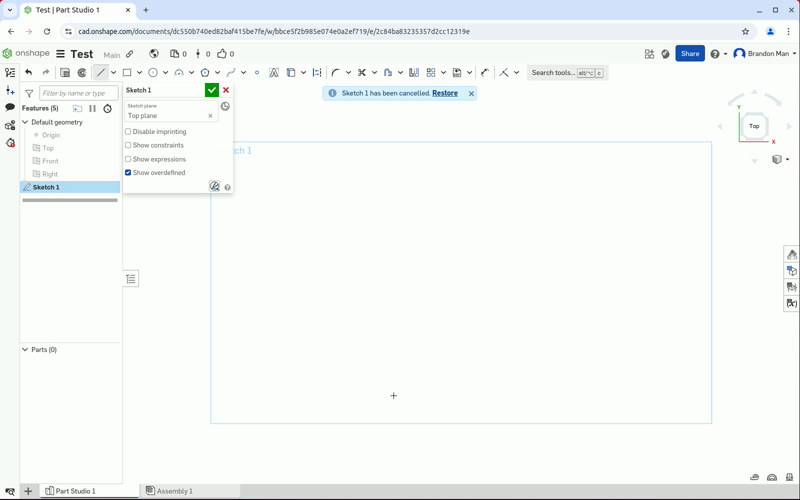
key_up(shift)
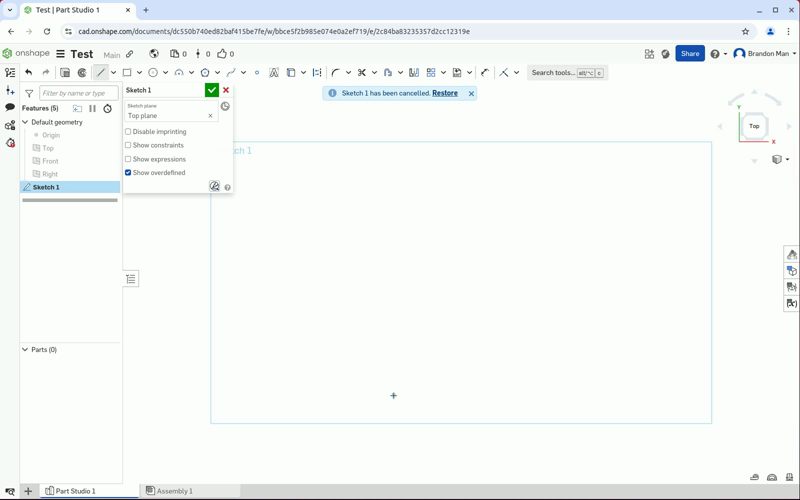
key_down(shift)
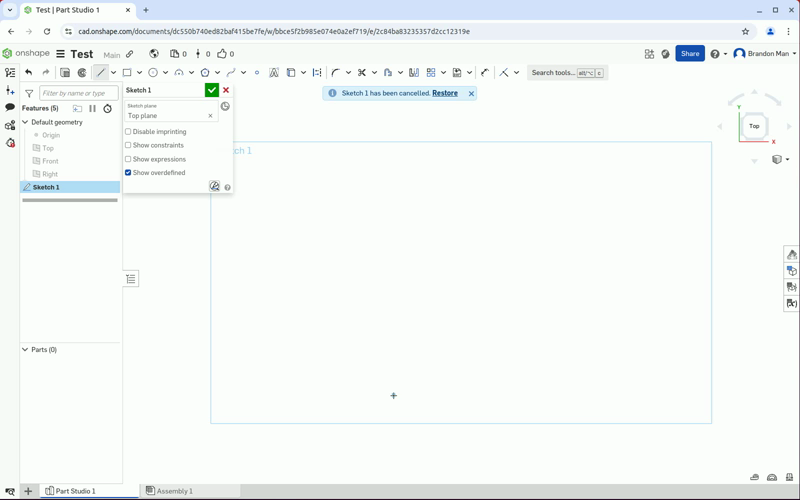
mouse_move(525, 395)
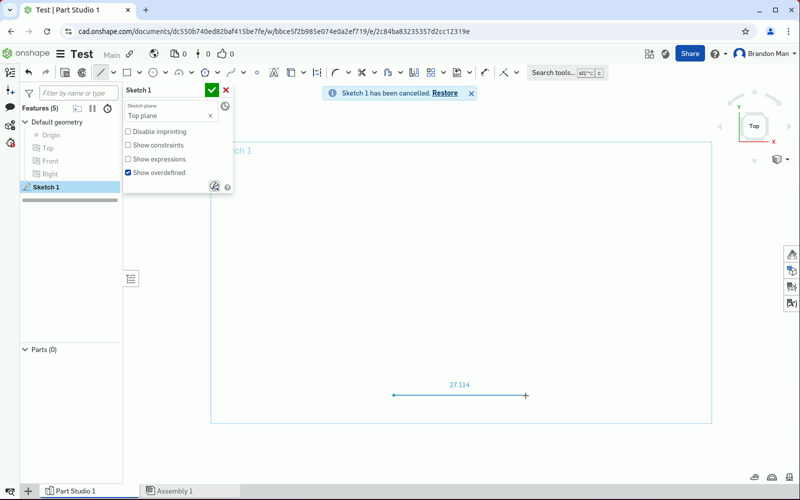
click(525, 395)
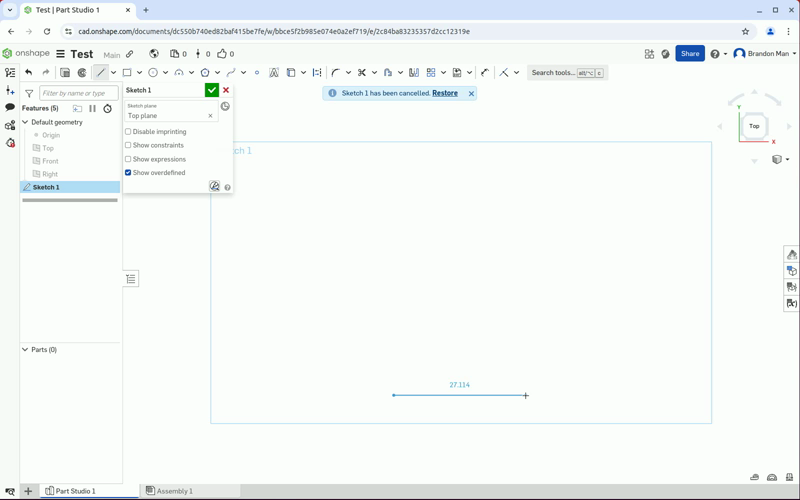
key_up(shift)
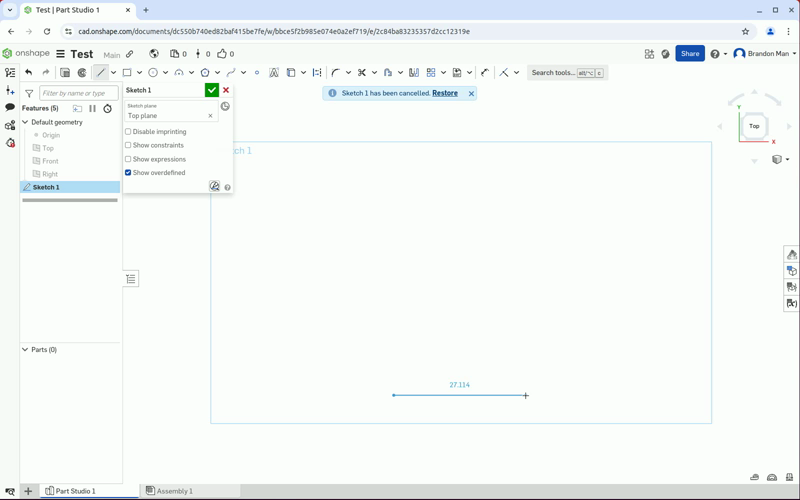
key_down(shift)
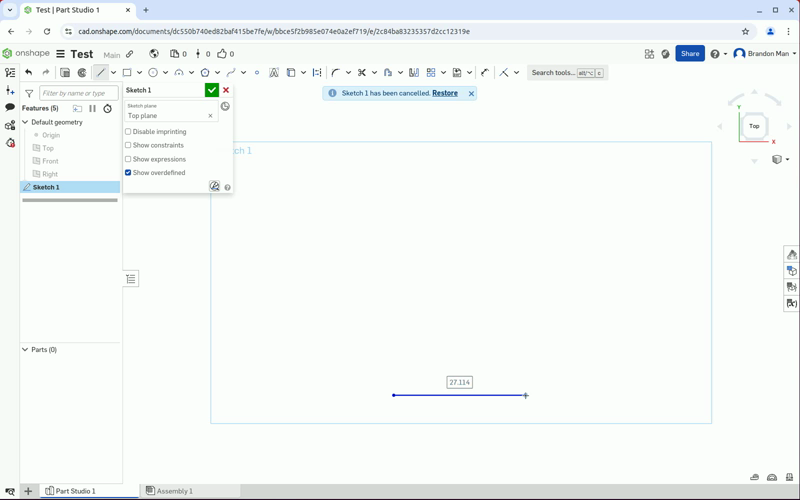
mouse_move(525, 204)
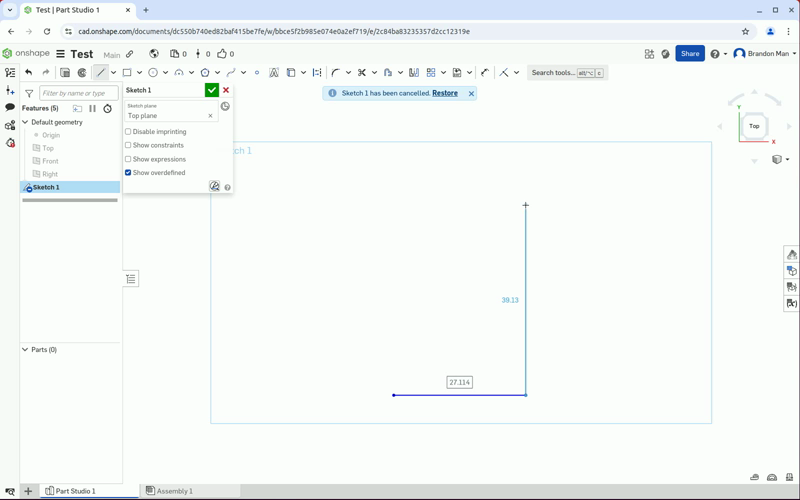
click(525, 204)
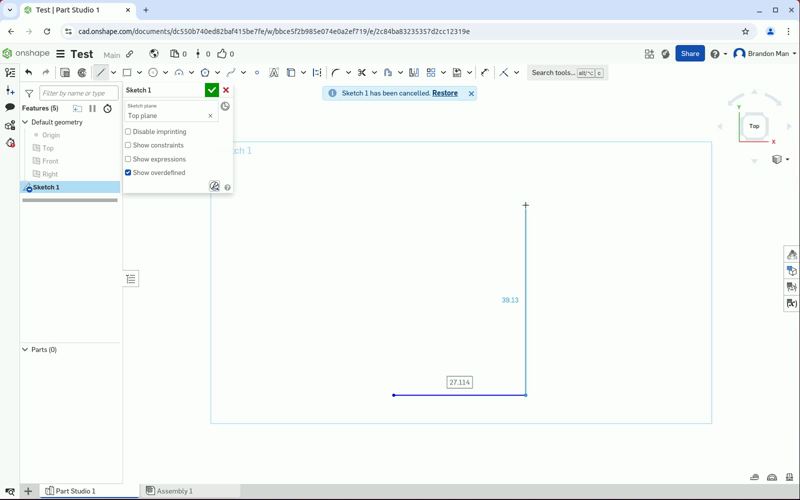
key_up(shift)
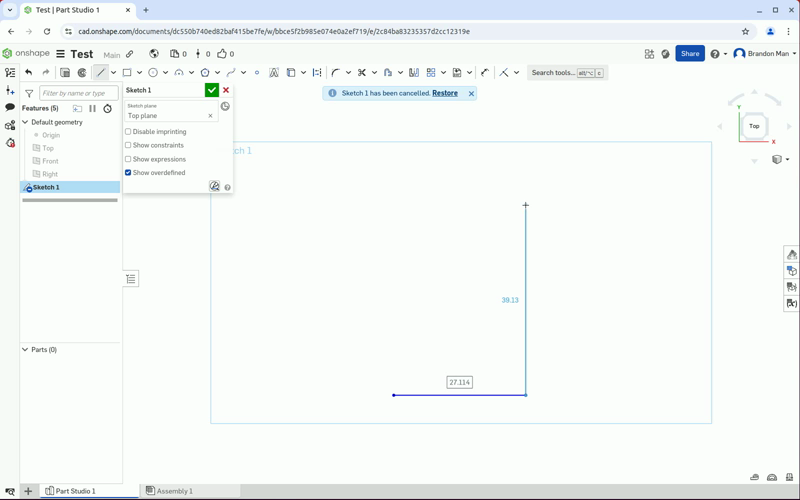
key_down(shift)
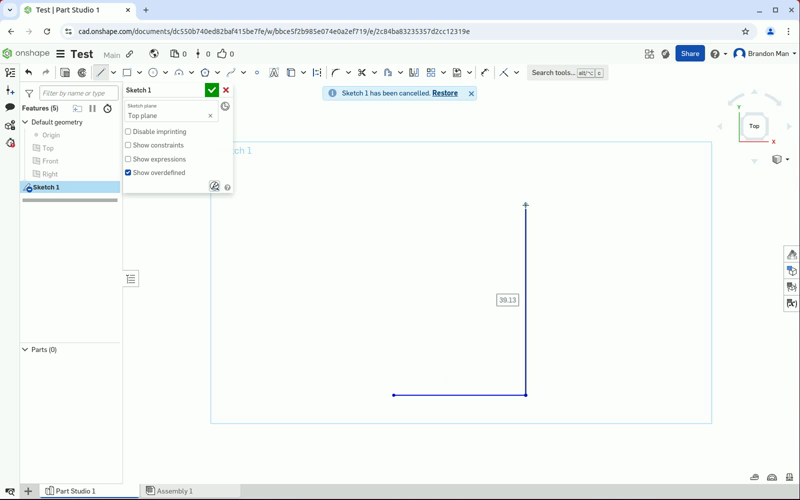
mouse_move(555, 204)
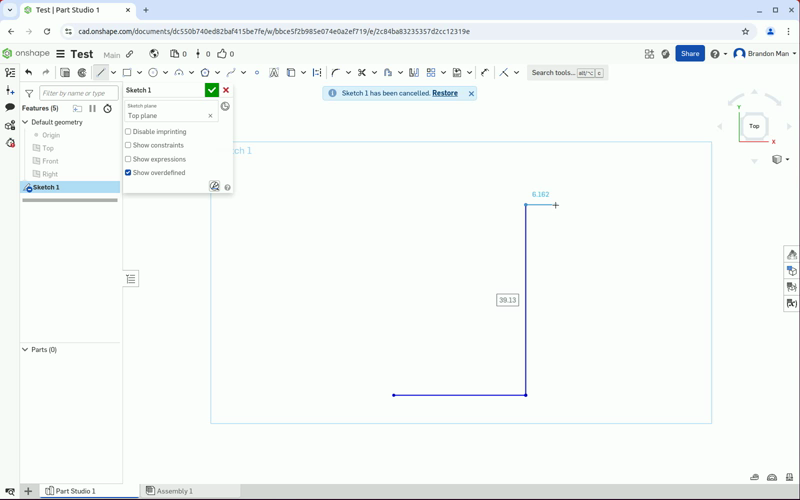
mouse_move(495, 171)
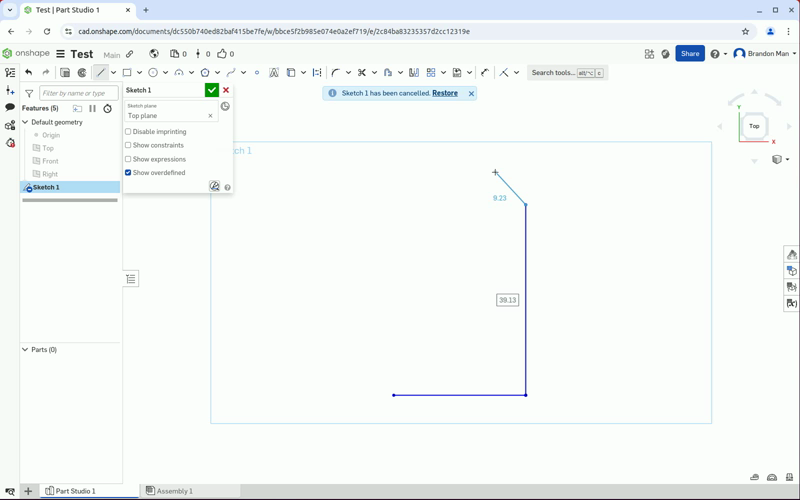
click(495, 171)
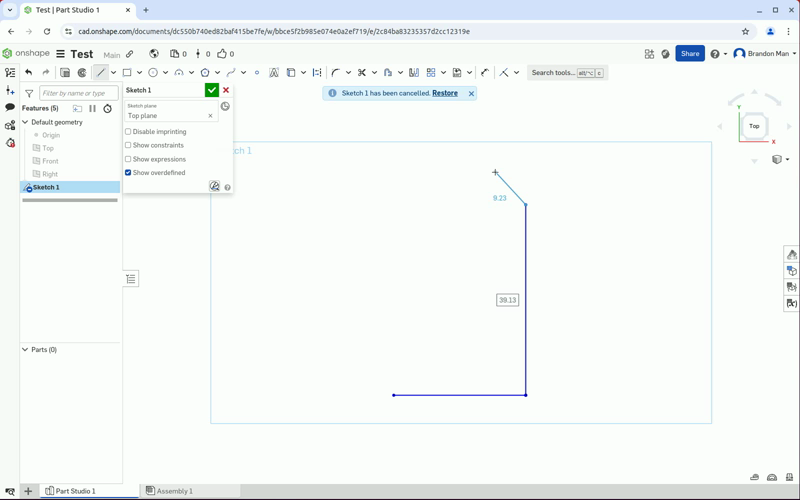
key_up(shift)
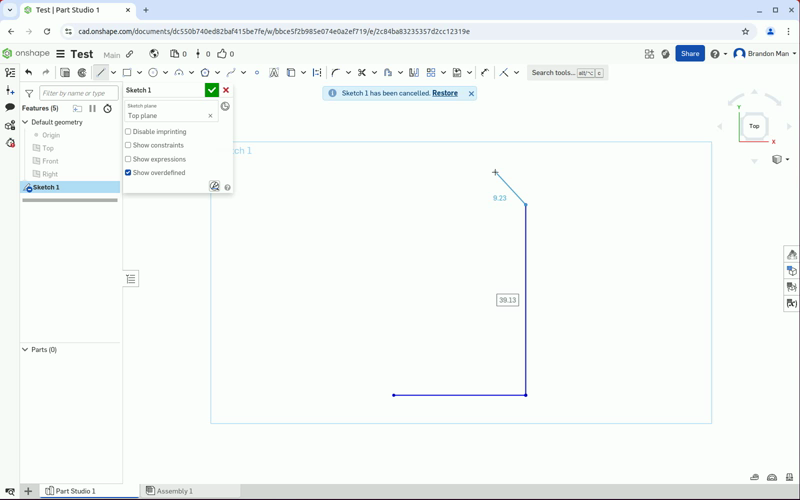
key_down(shift)
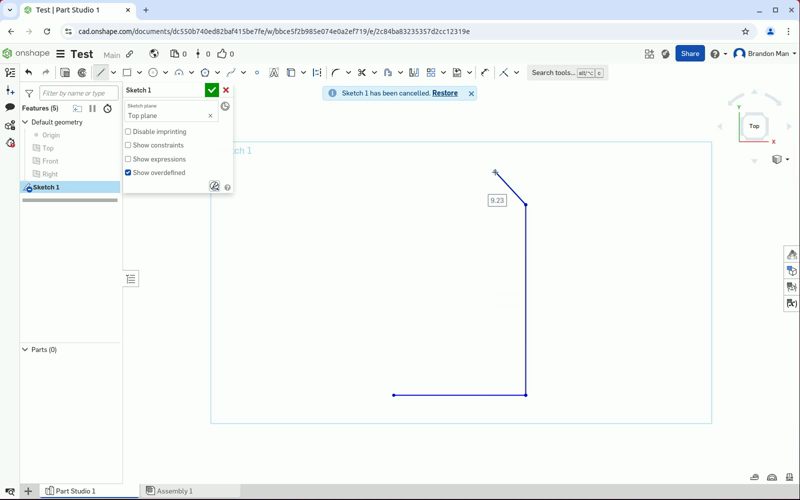
mouse_move(393, 171)
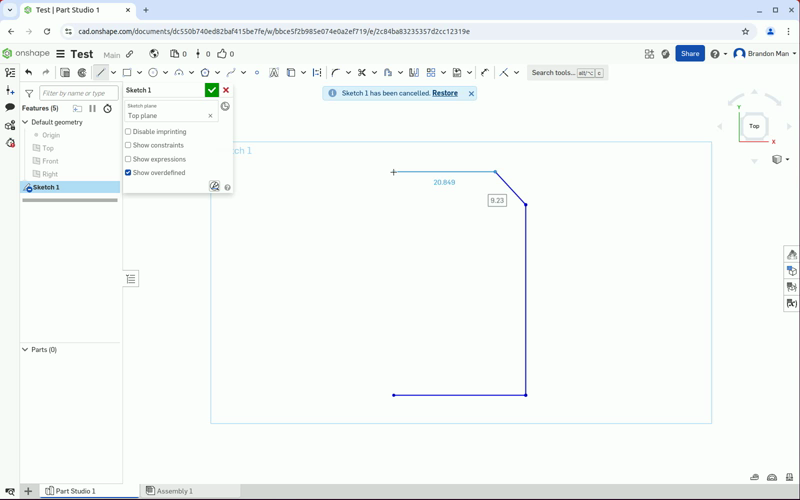
click(393, 171)
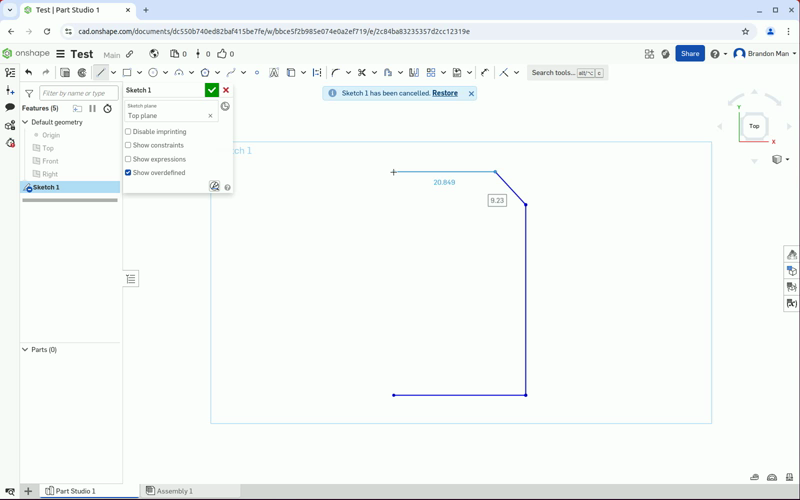
key_up(shift)
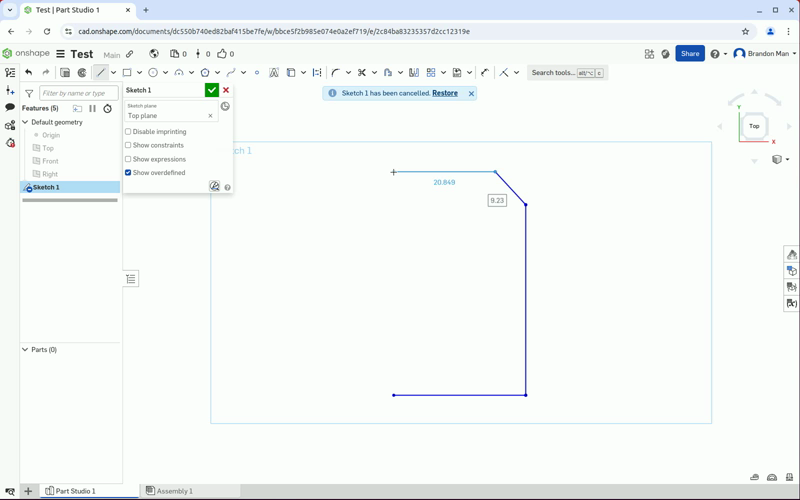
key_down(shift)
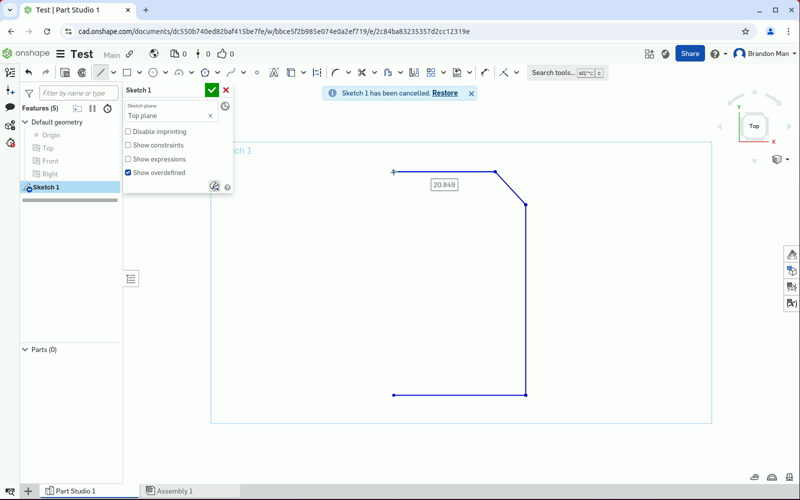
mouse_move(393, 395)
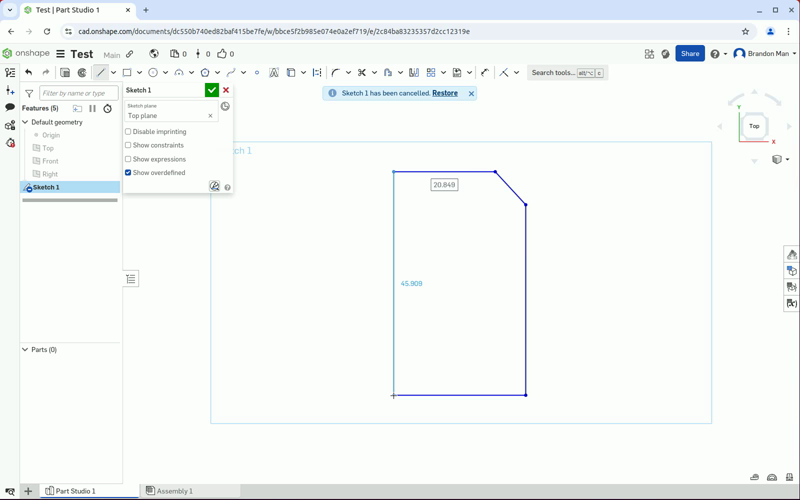
key_up(shift)
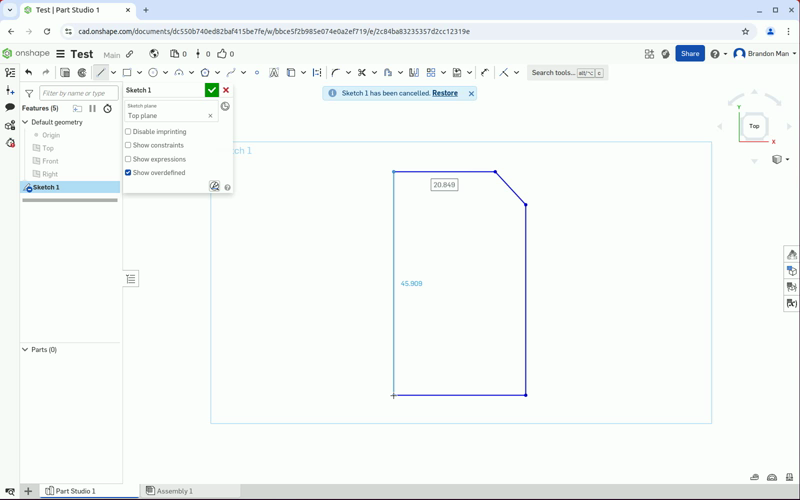
click(393, 395)
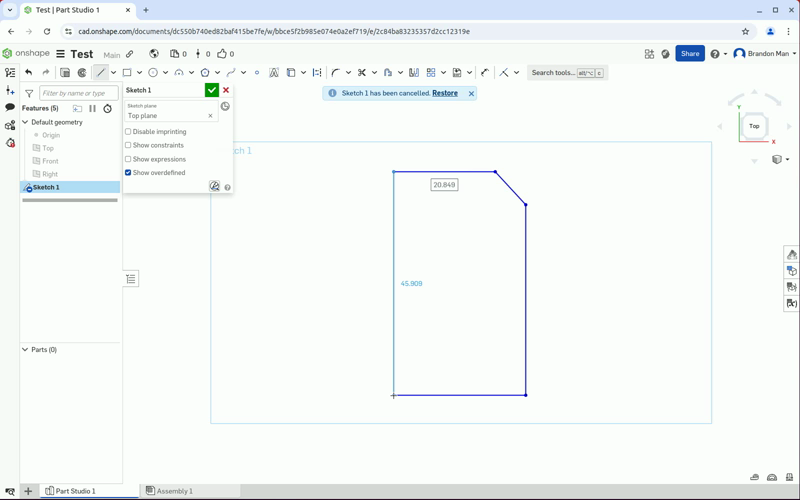
key(esc)
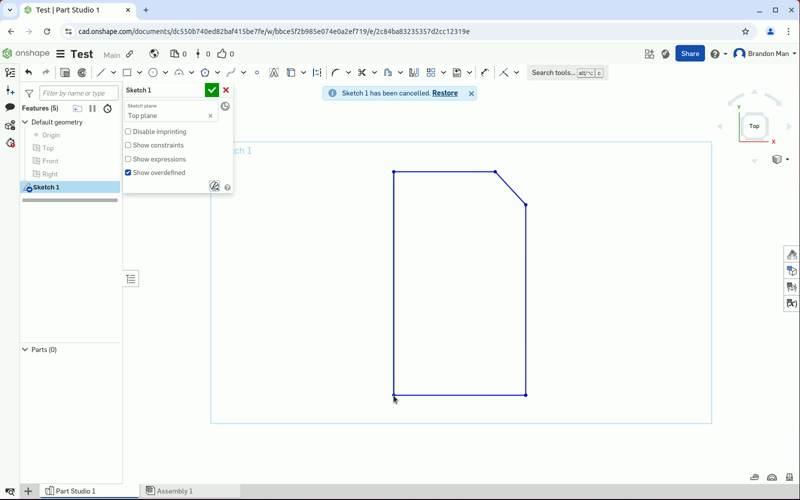
key(l)
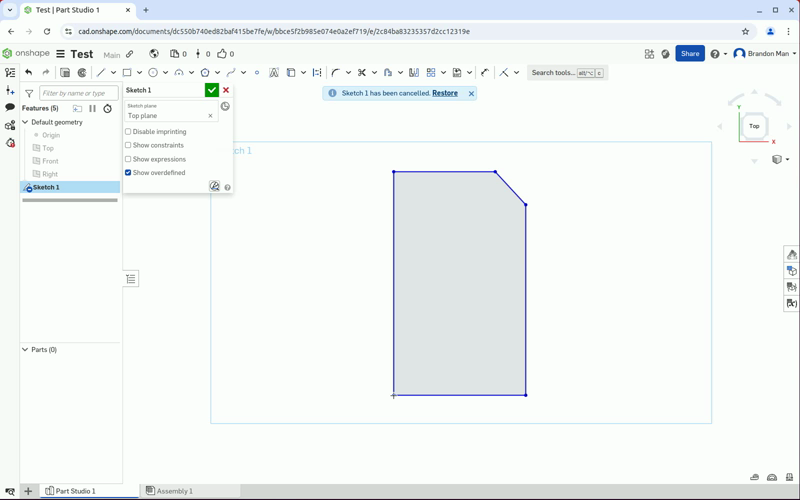
key_down(shift)
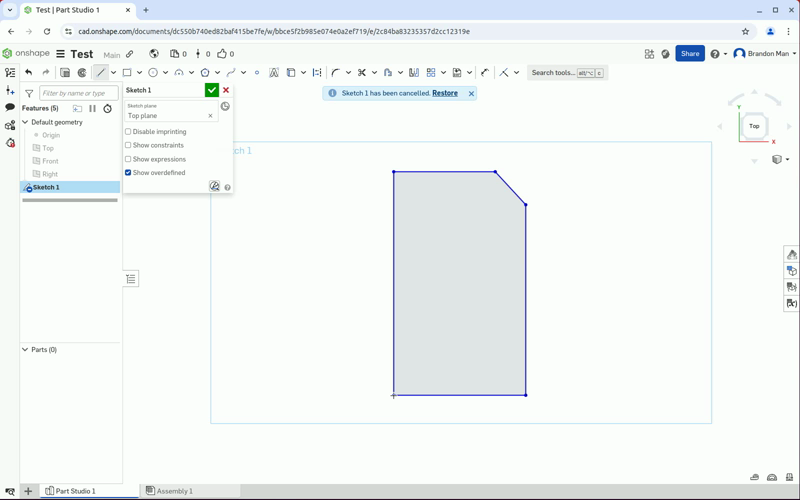
mouse_move(403, 381)
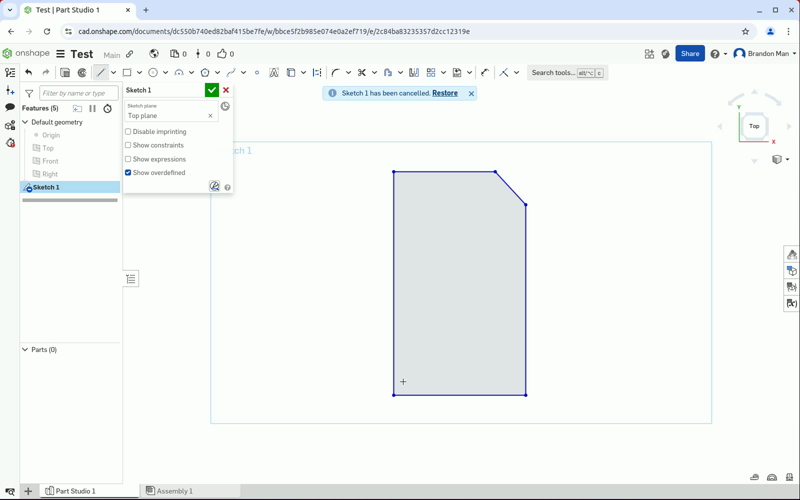
click(403, 381)
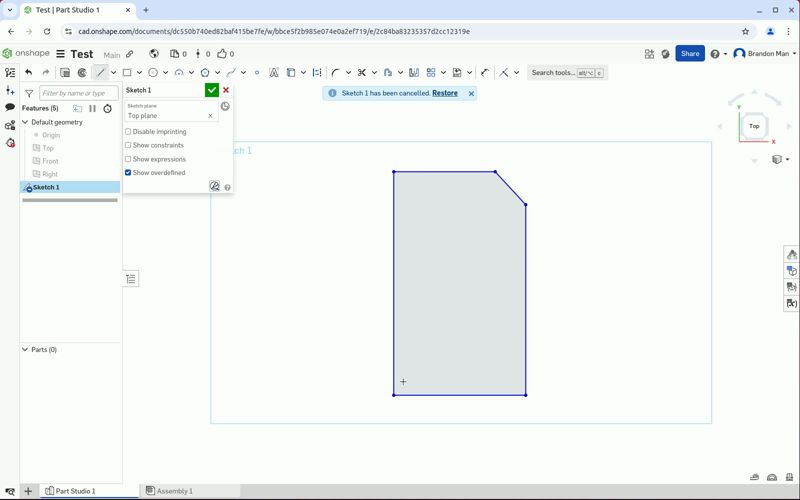
key_up(shift)
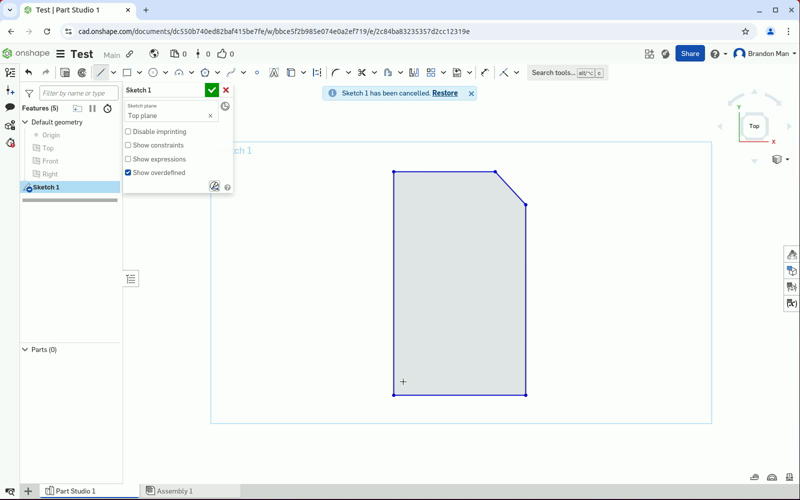
key_down(shift)
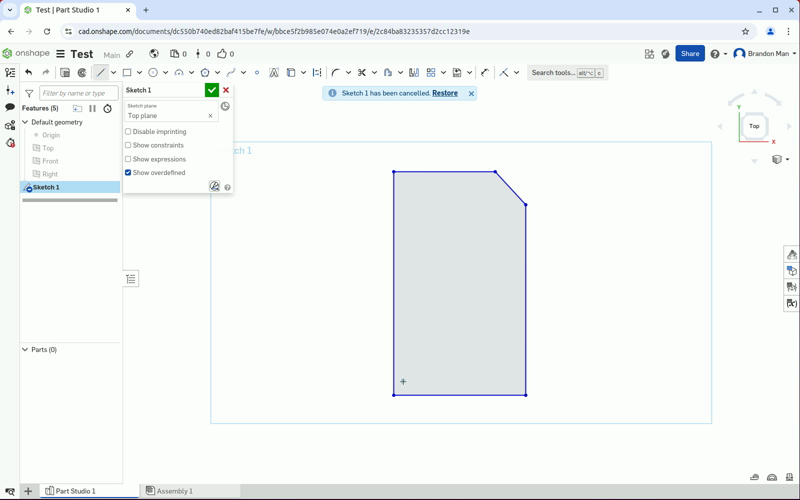
mouse_move(516, 381)
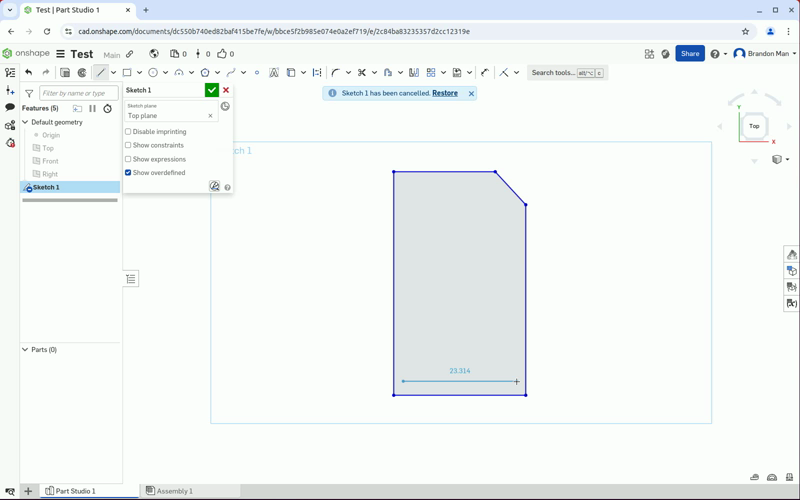
click(516, 381)
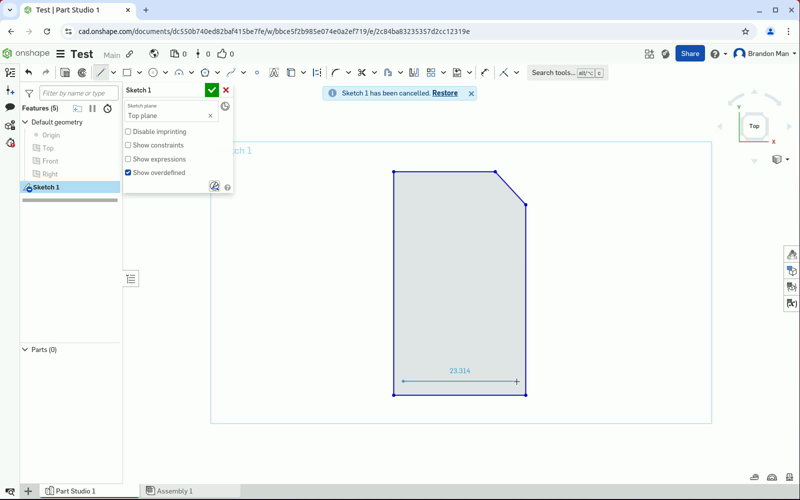
key_up(shift)
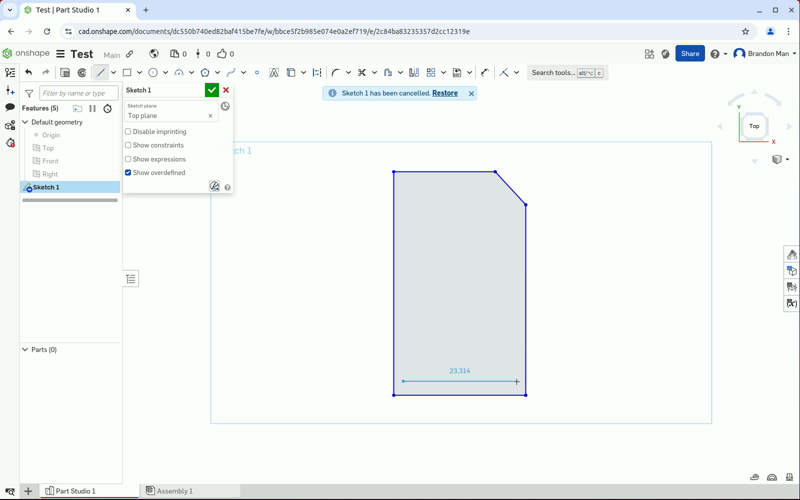
key_down(shift)
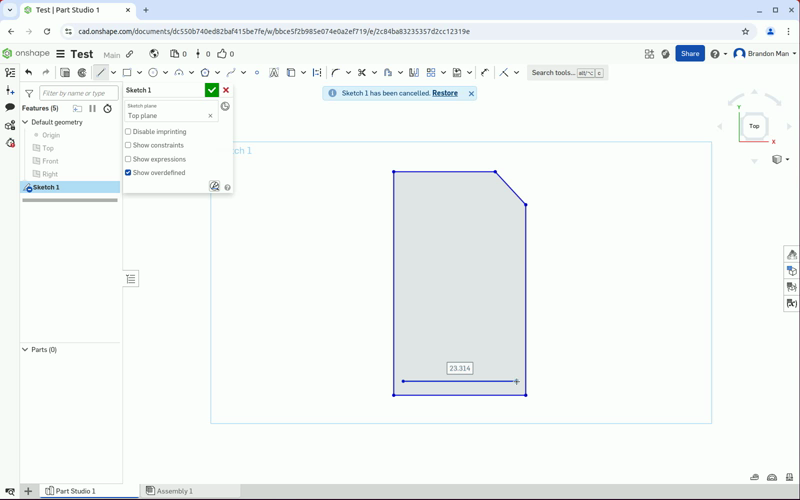
mouse_move(516, 263)
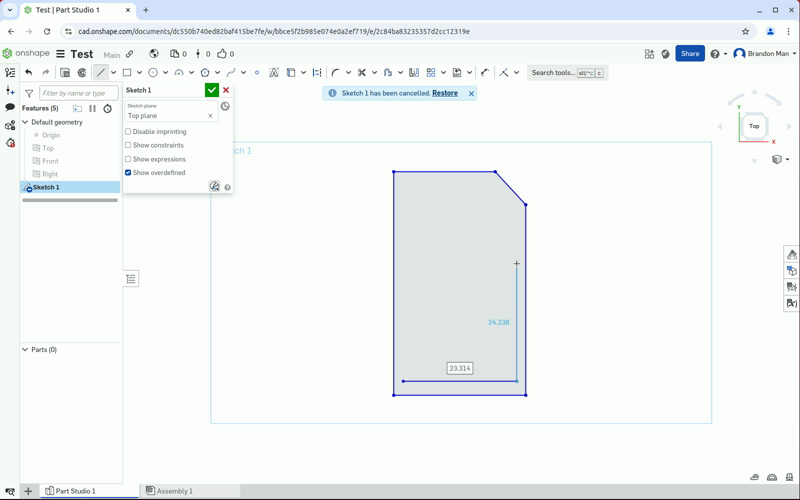
click(516, 263)
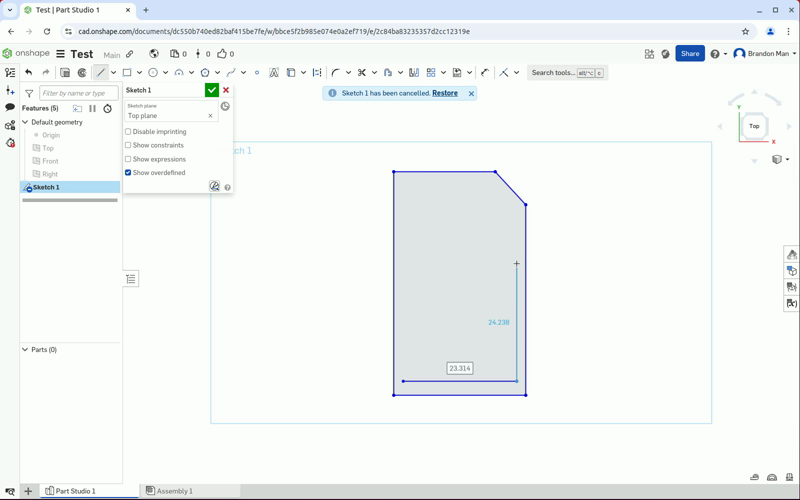
key_up(shift)
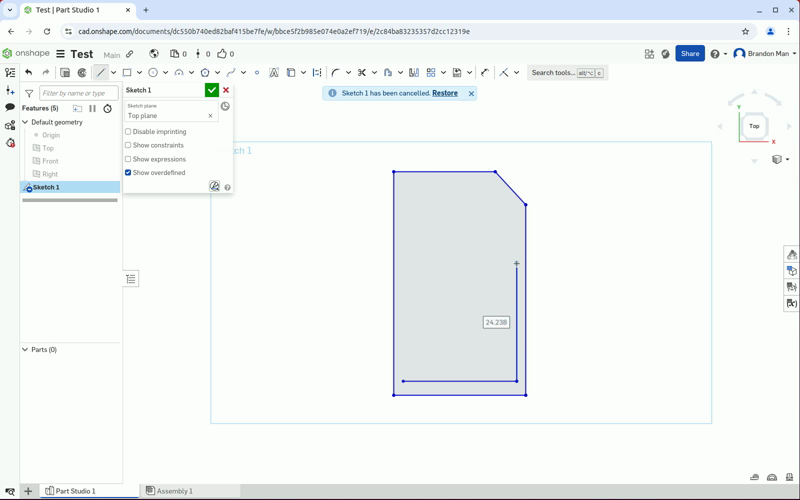
key_down(shift)
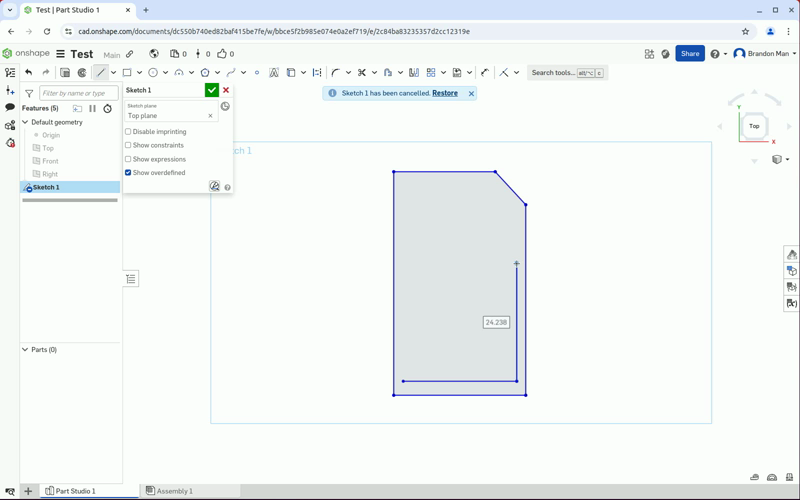
mouse_move(546, 263)
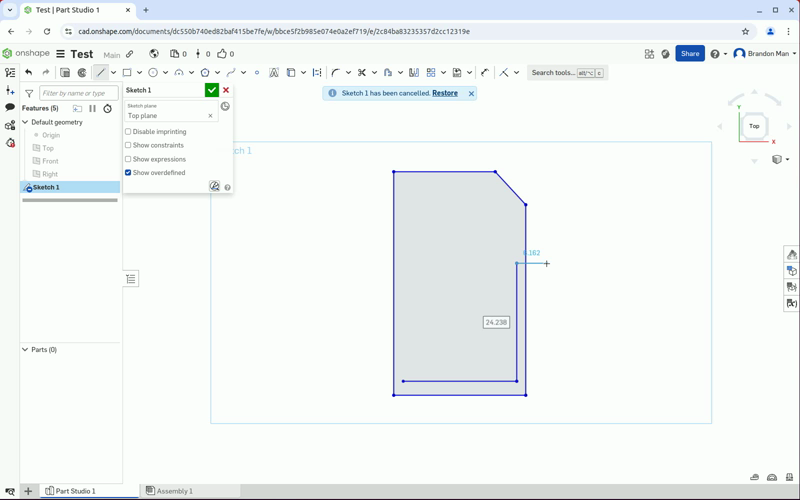
mouse_move(495, 240)
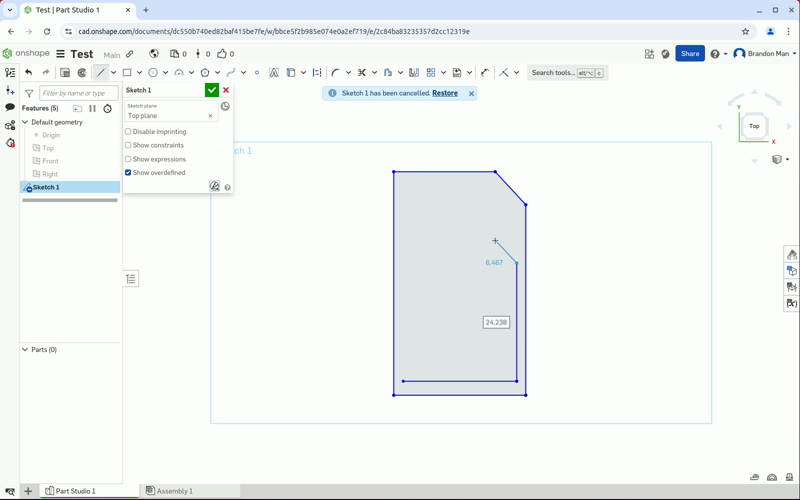
click(495, 240)
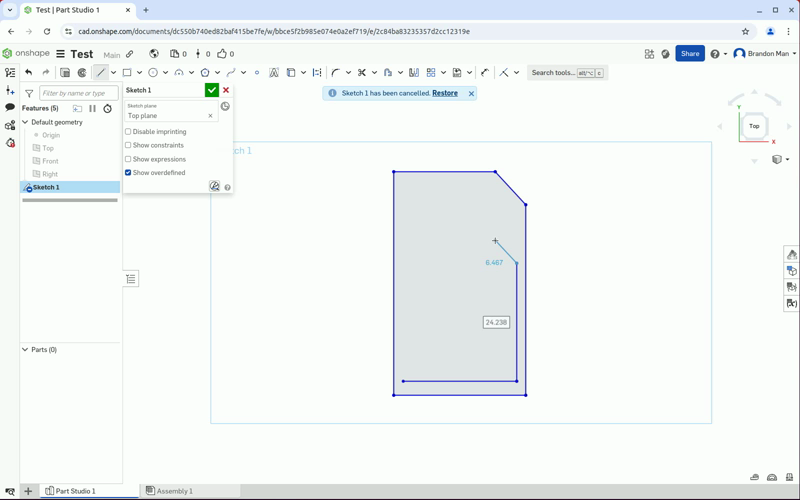
key_up(shift)
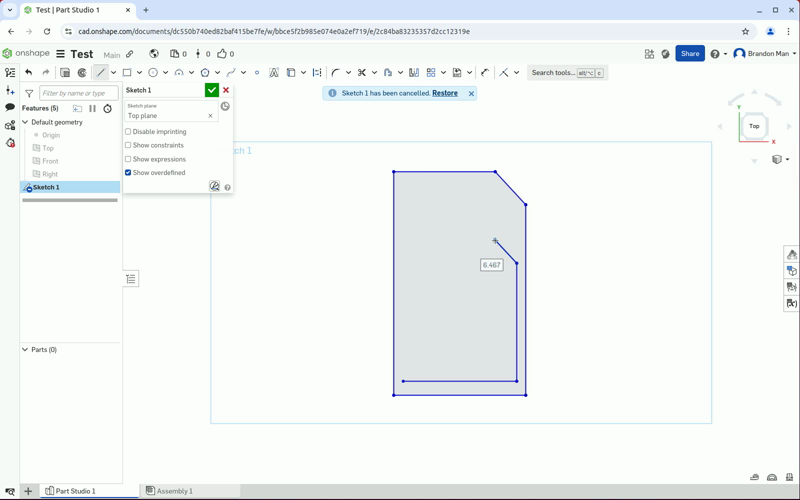
key_down(shift)
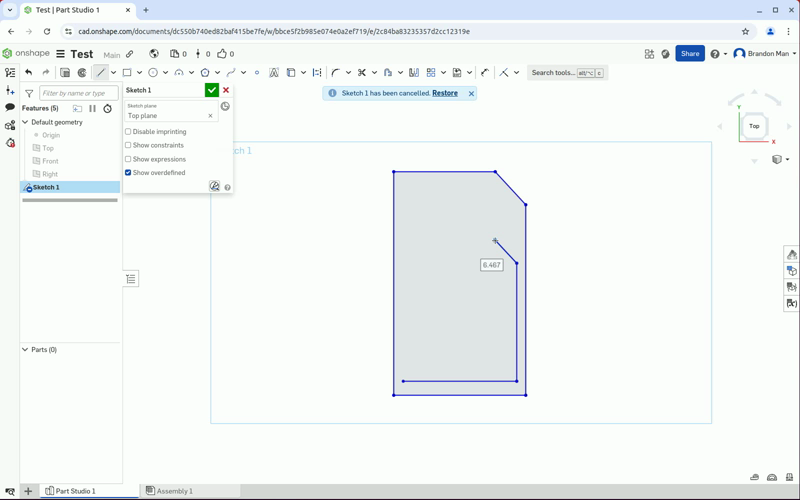
mouse_move(403, 240)
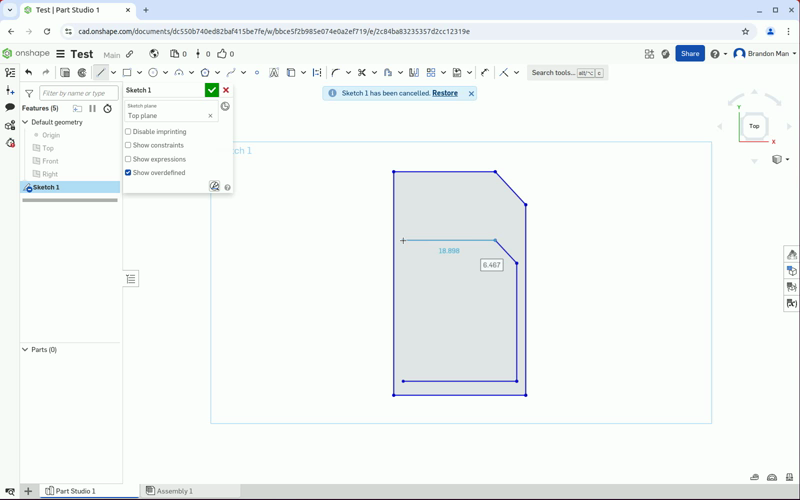
click(403, 240)
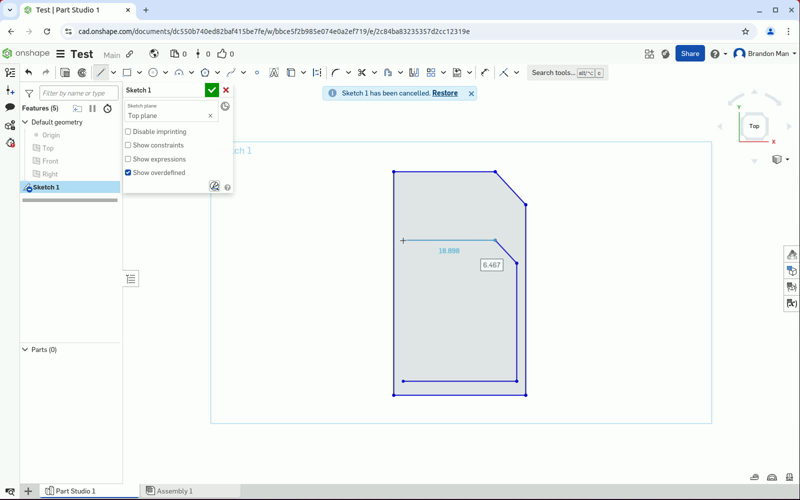
key_up(shift)
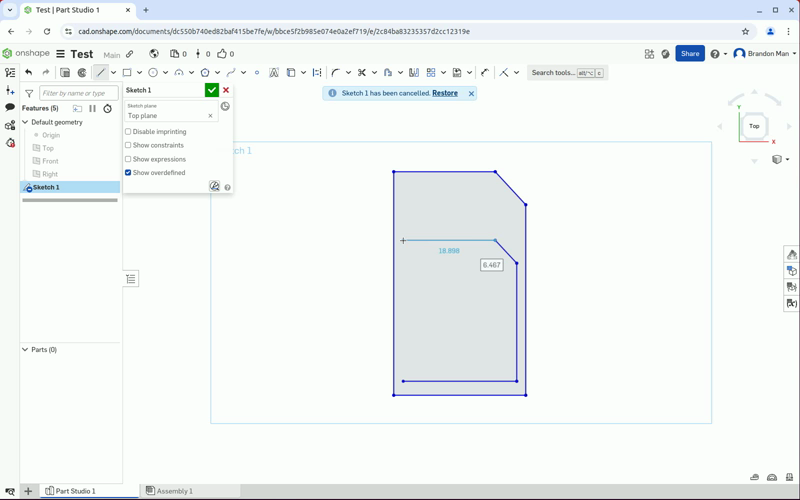
key_down(shift)
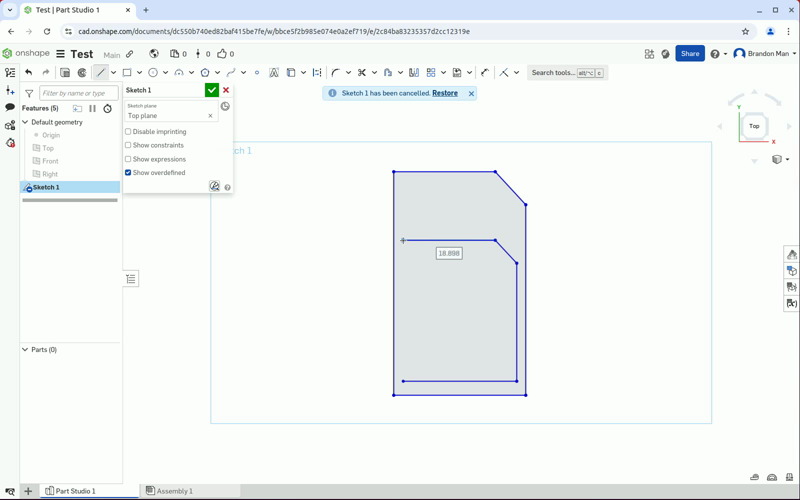
mouse_move(403, 381)
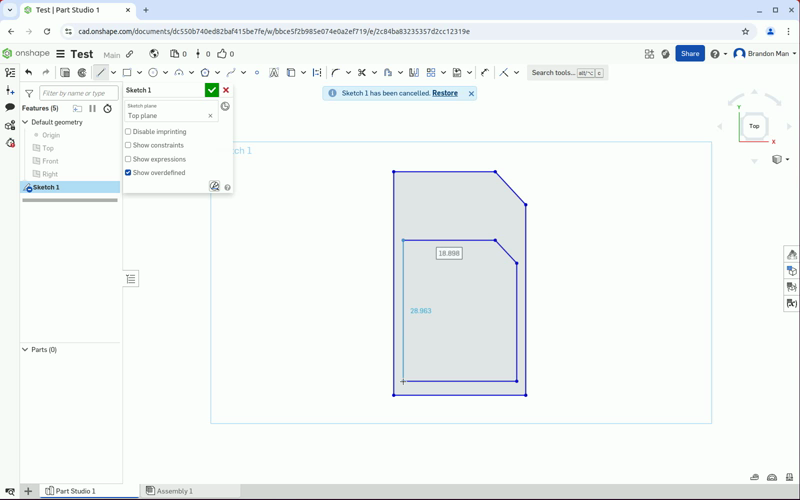
key_up(shift)
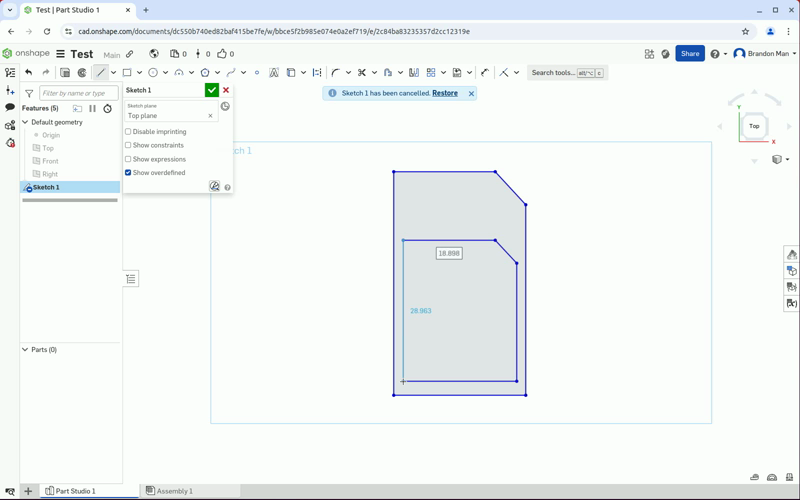
click(403, 381)
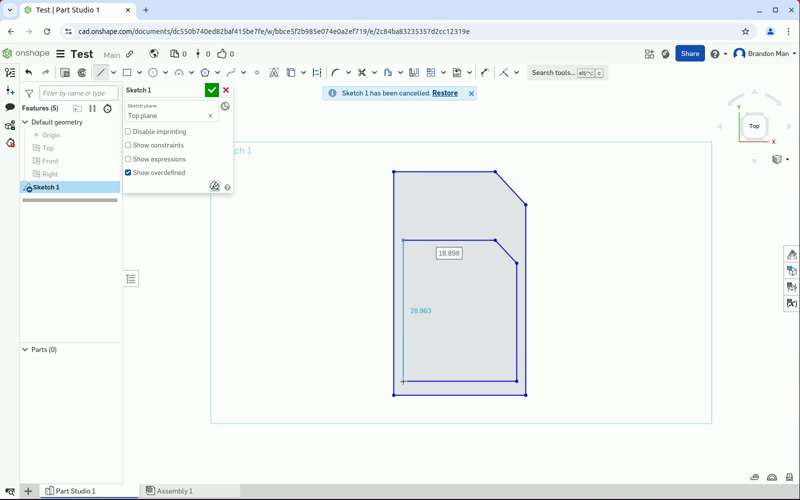
key(esc)
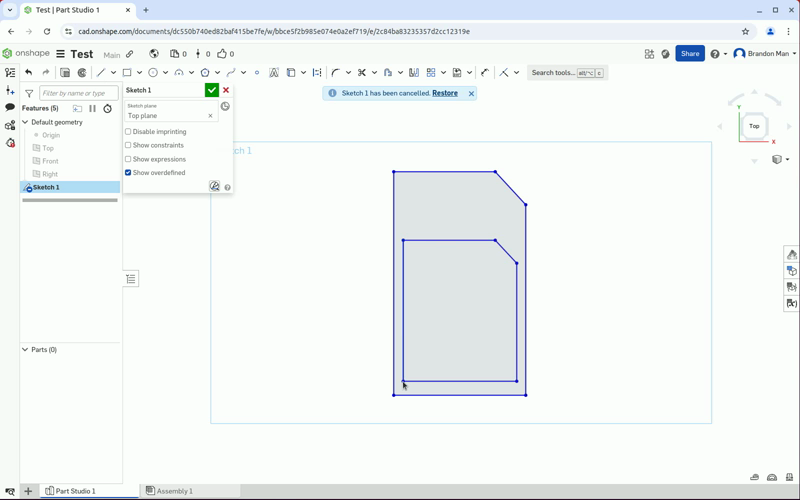
mouse_move(408, 227)
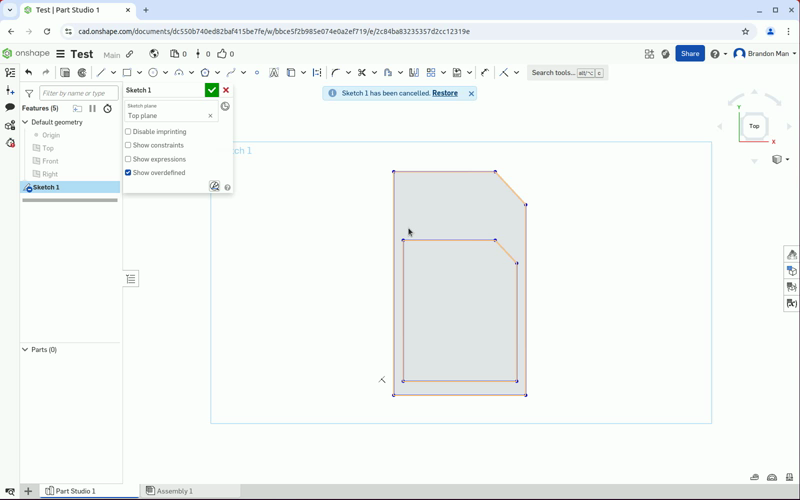
click(408, 227)
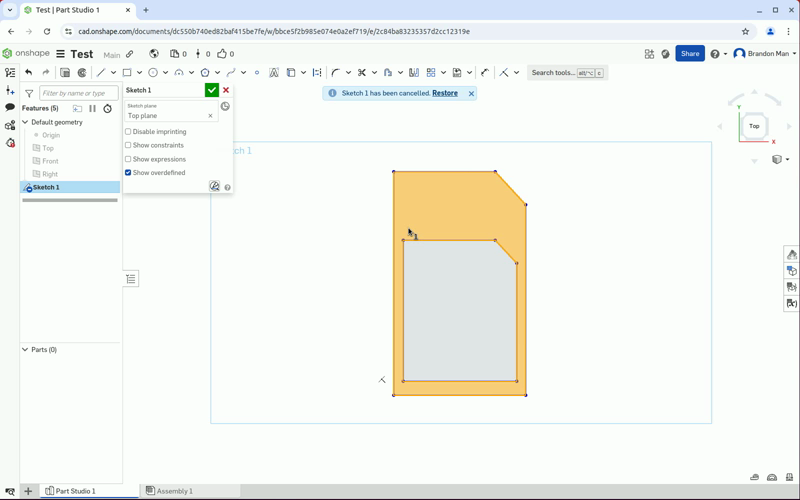
mouse_move(73, 352)
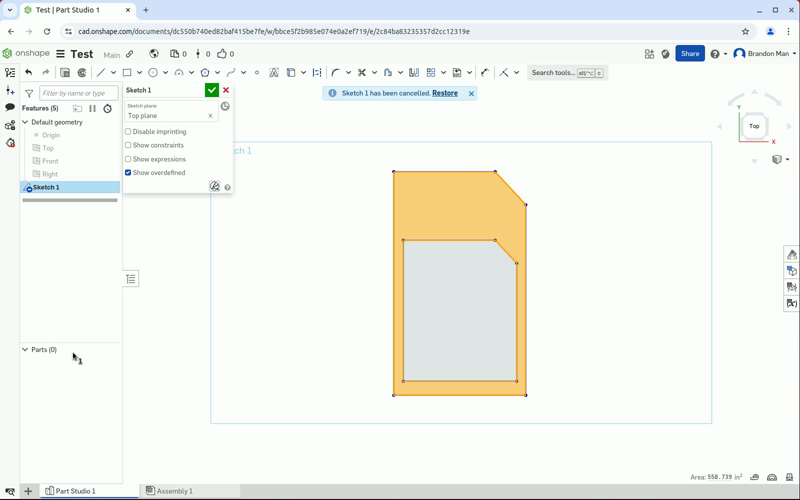
key(shift+y)
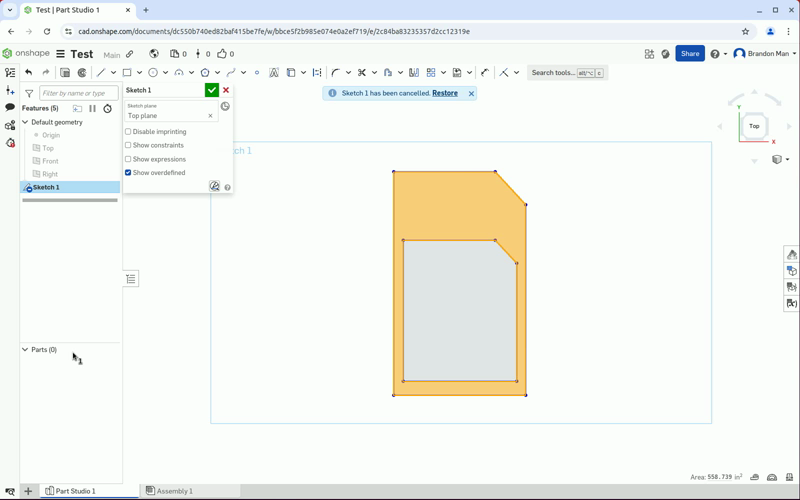
key(shift+e)
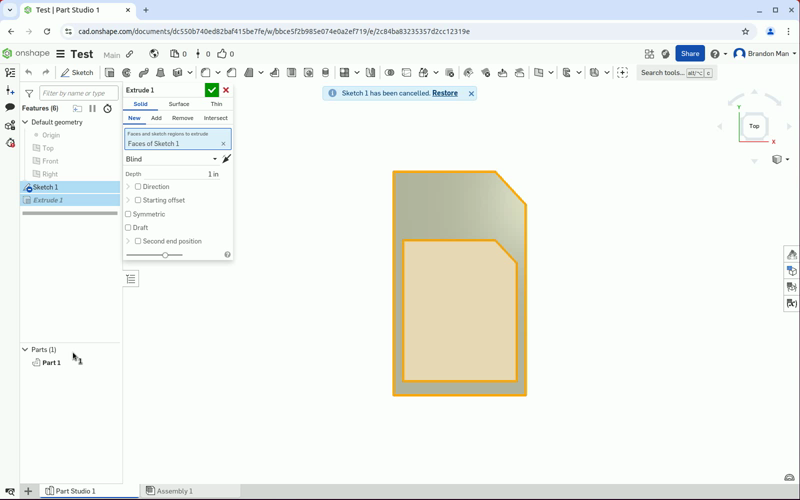
mouse_move(143, 106)
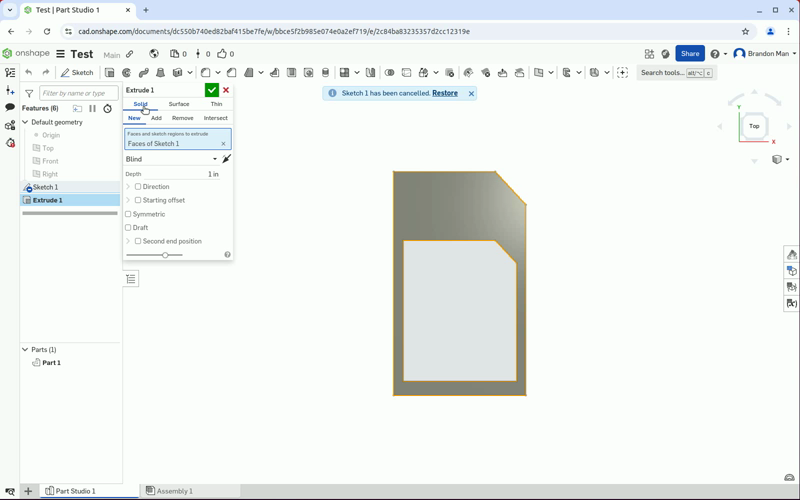
click(143, 106)
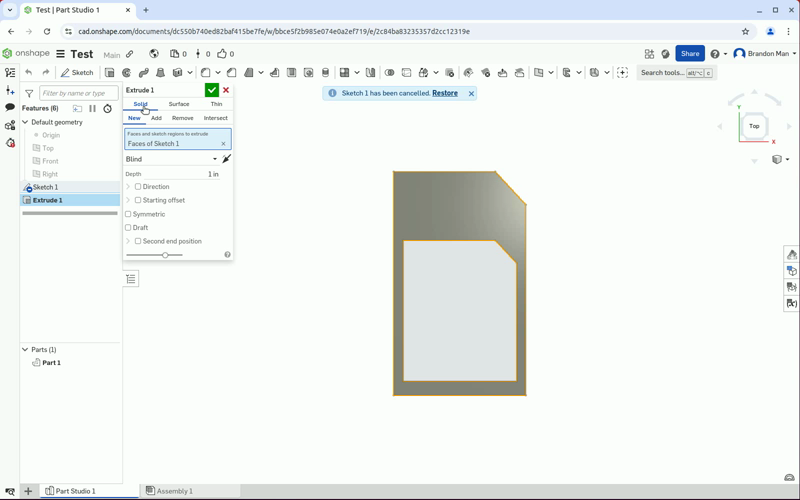
mouse_move(137, 120)
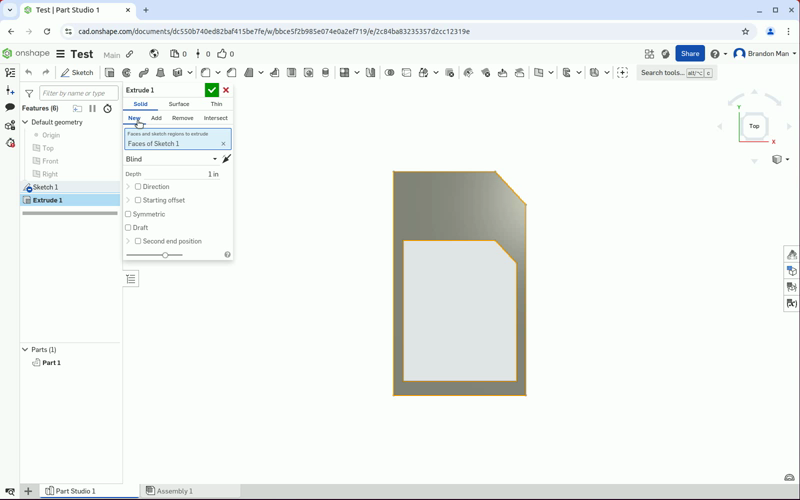
click(137, 120)
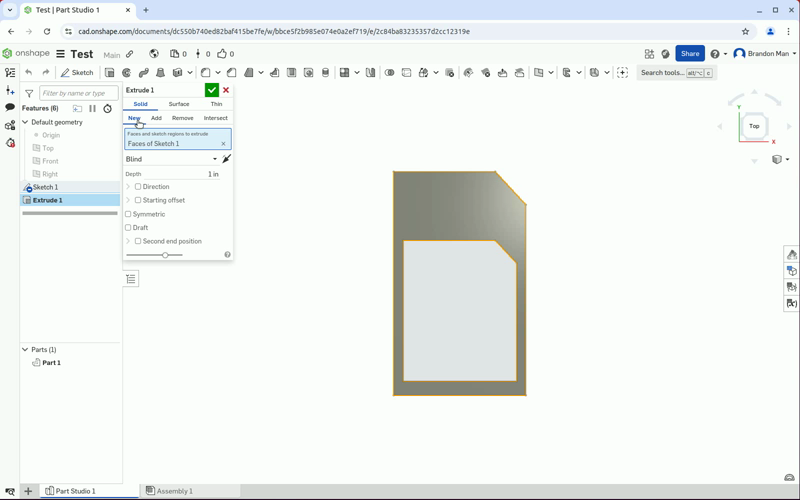
key(tab, 4)
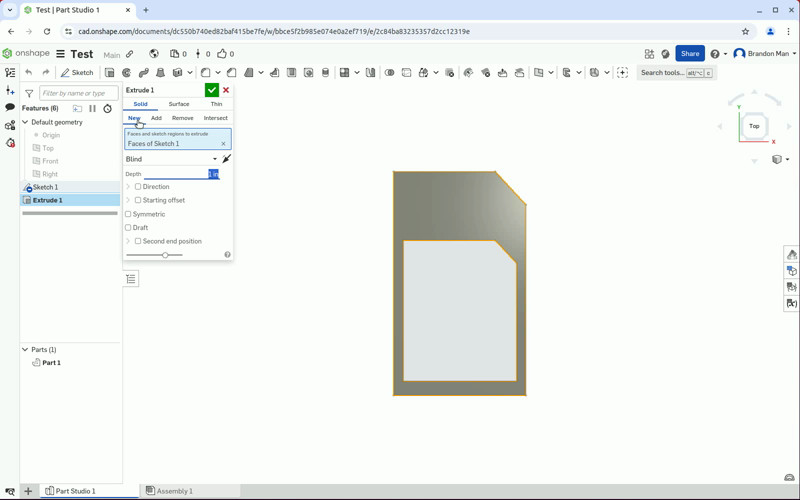
text(1.926)
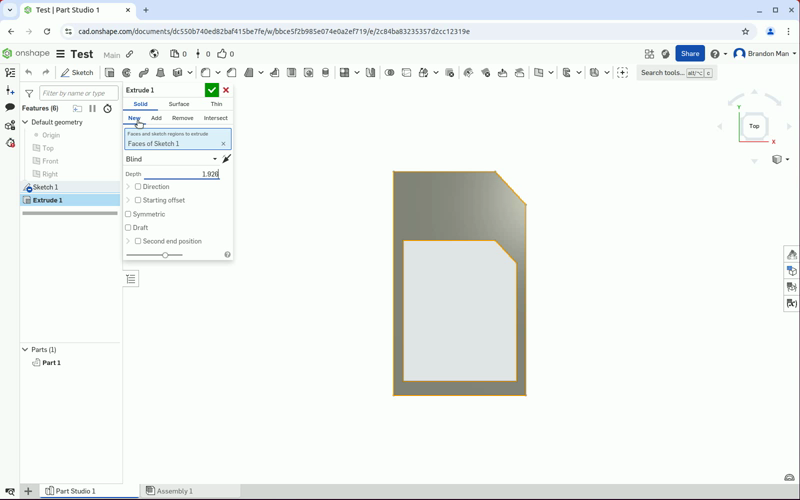
key(enter)
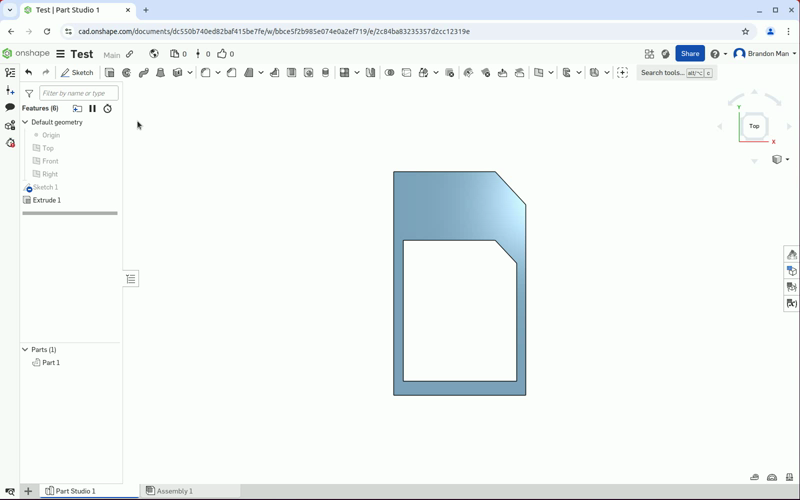
key(shift+h)
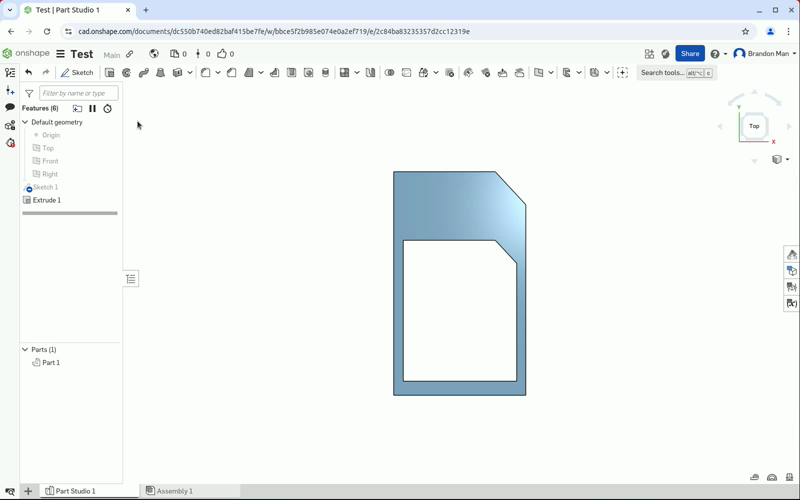
key(shift+h)
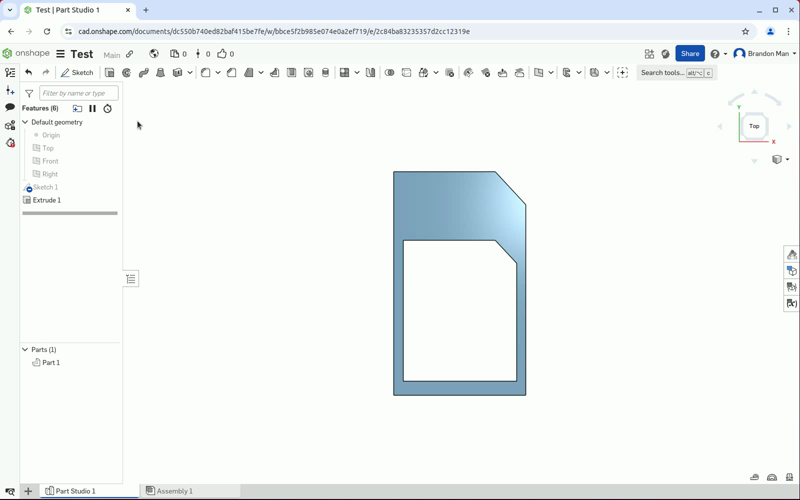
mouse_move(73, 189)
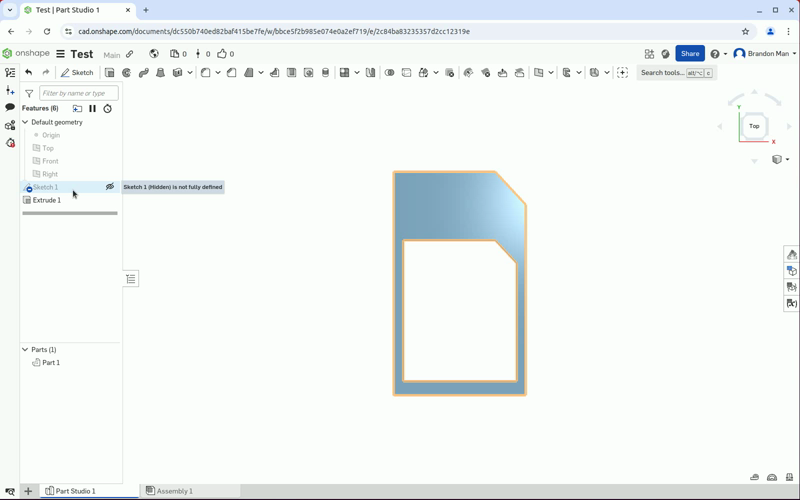
click(73, 189)
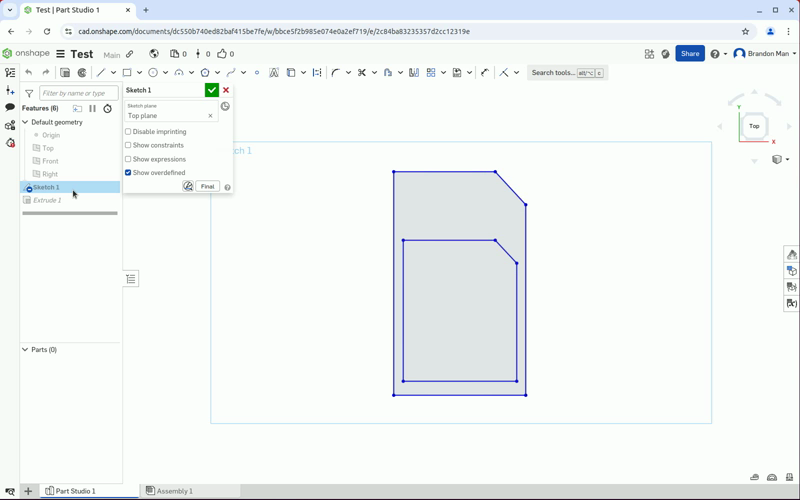
mouse_move(229, 92)
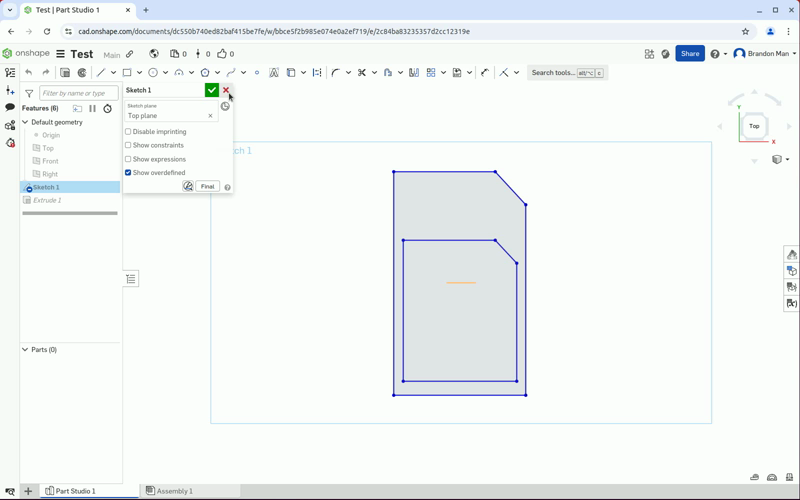
click(229, 92)
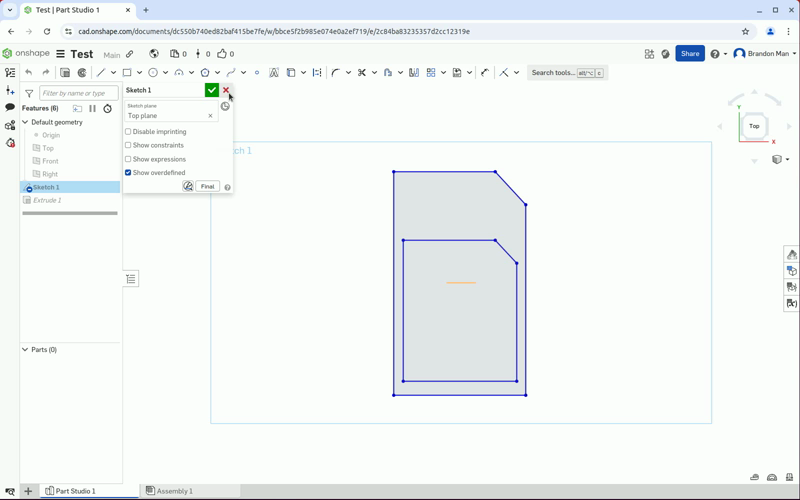
key(shift+s)
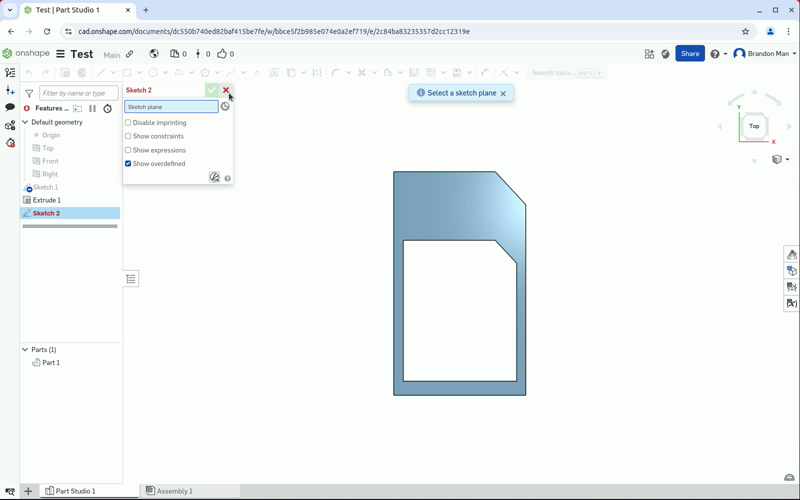
mouse_move(73, 150)
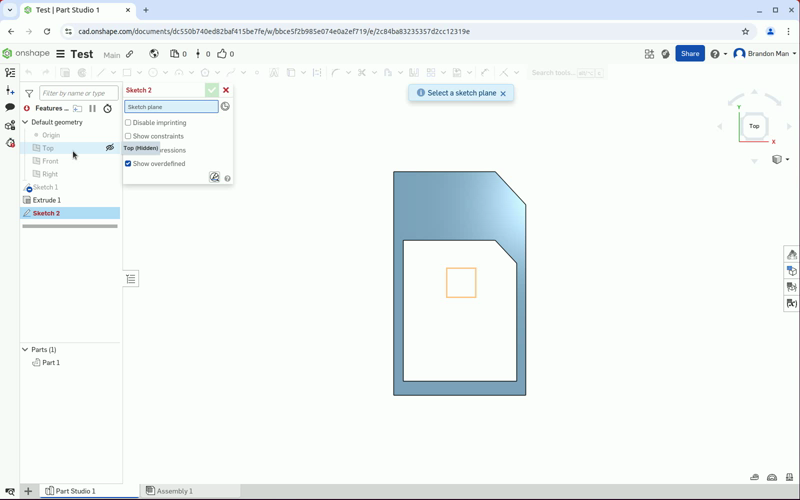
click(73, 150)
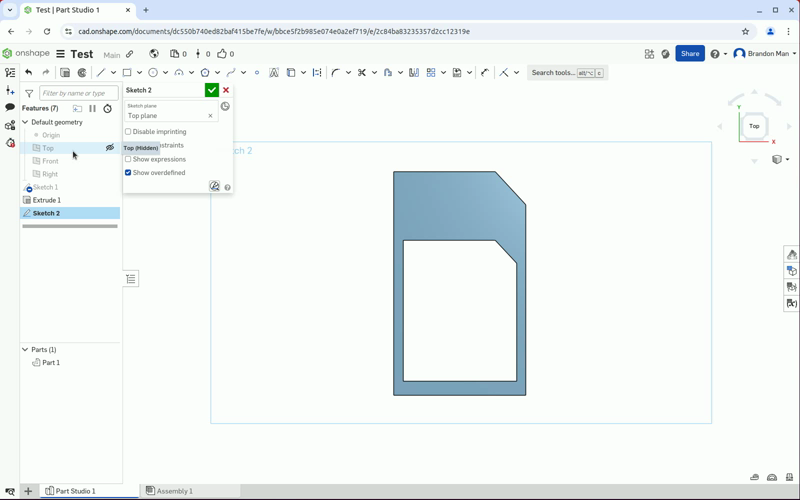
mouse_move(73, 352)
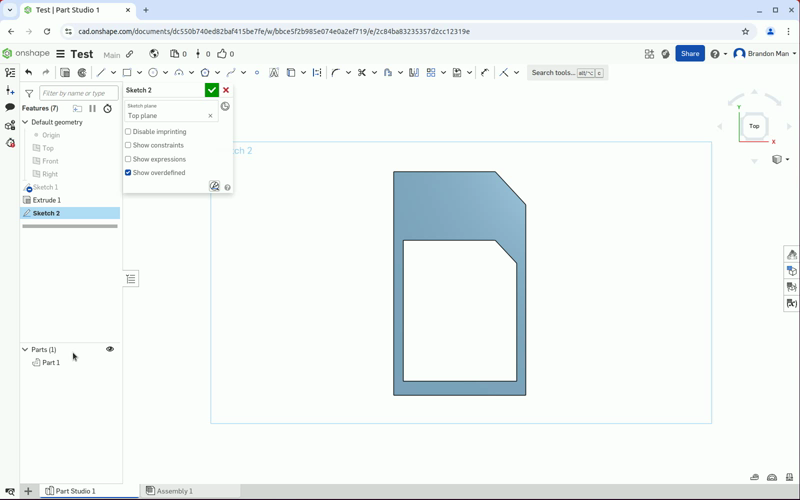
key(y)
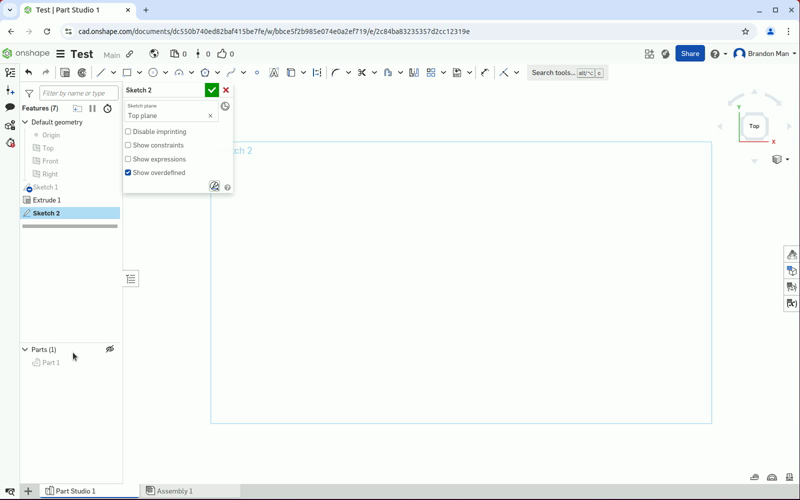
key(l)
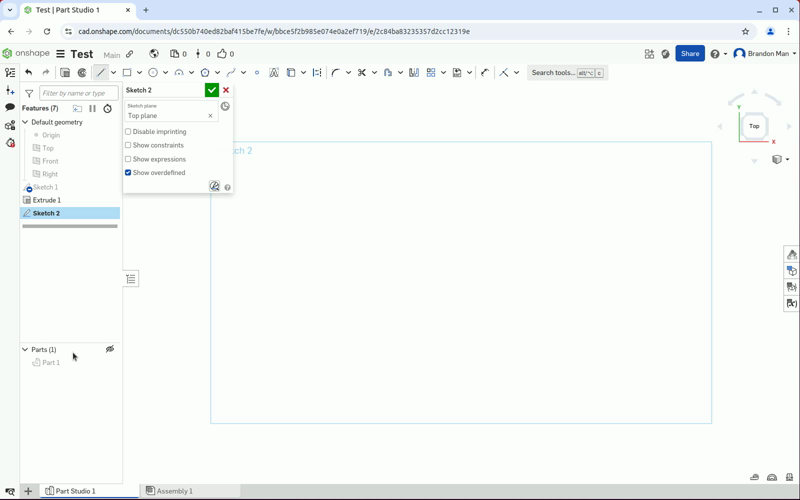
key_down(shift)
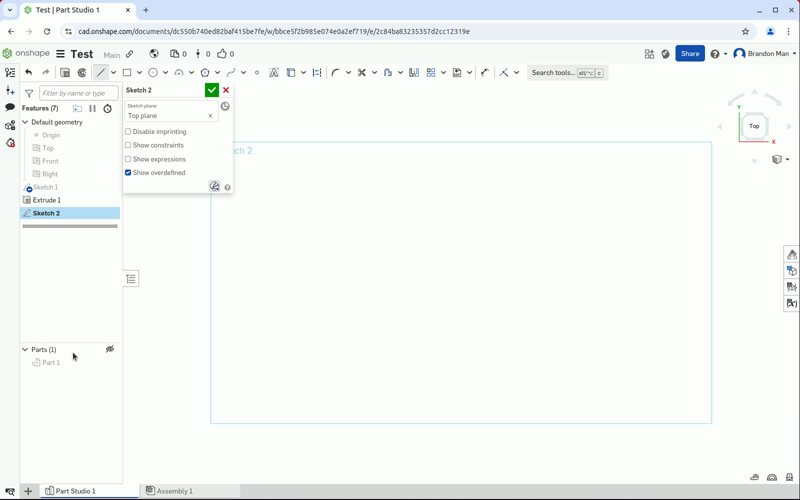
mouse_move(393, 395)
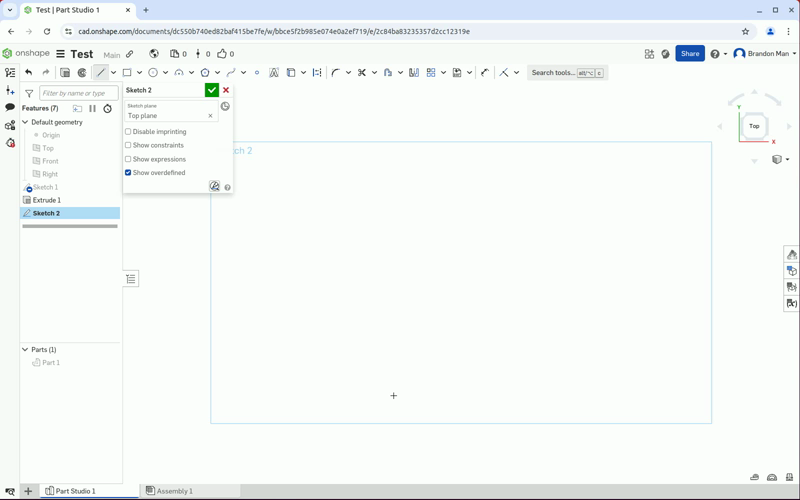
click(393, 395)
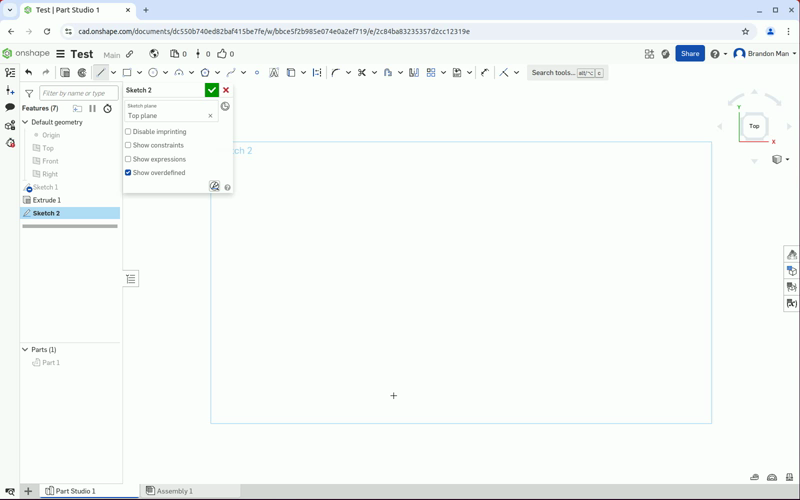
key_up(shift)
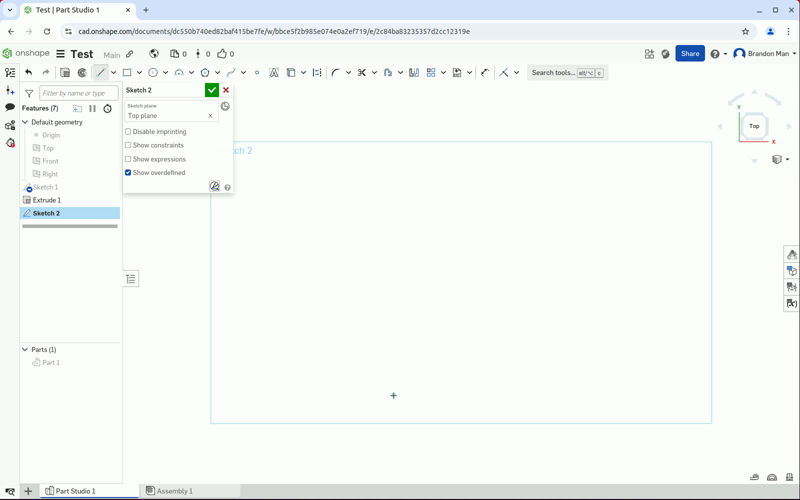
key_down(shift)
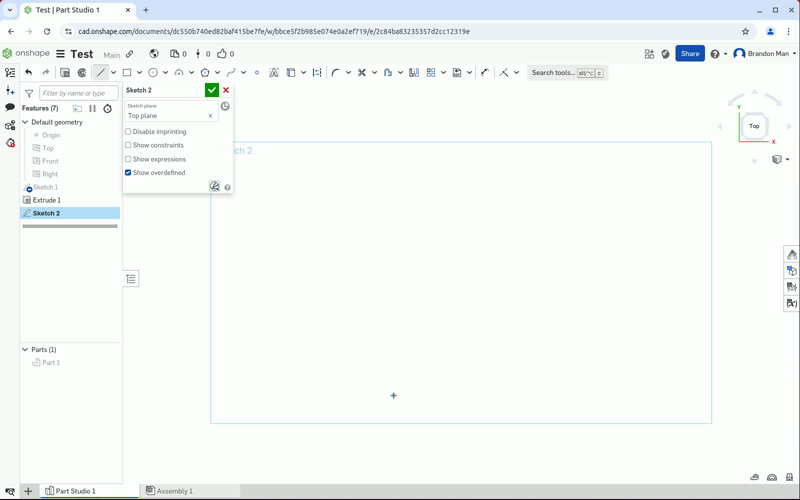
mouse_move(525, 395)
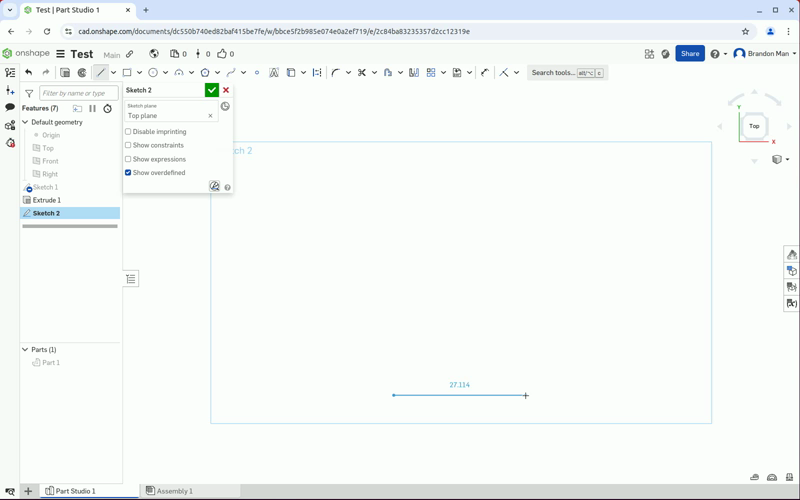
click(525, 395)
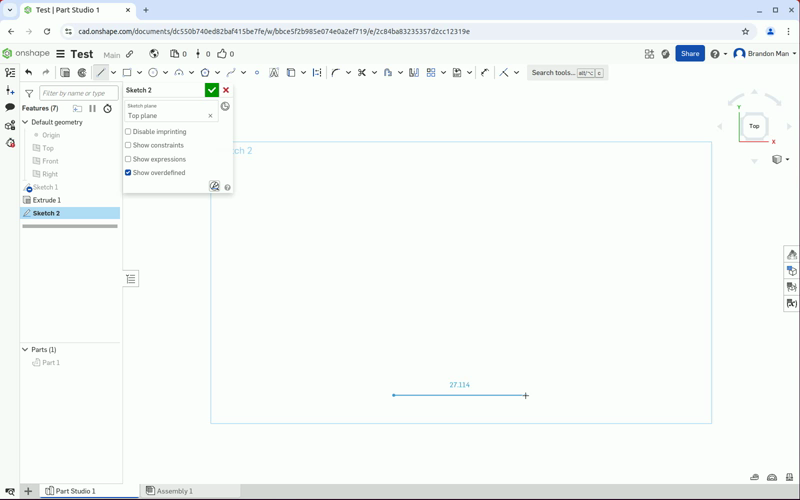
key_up(shift)
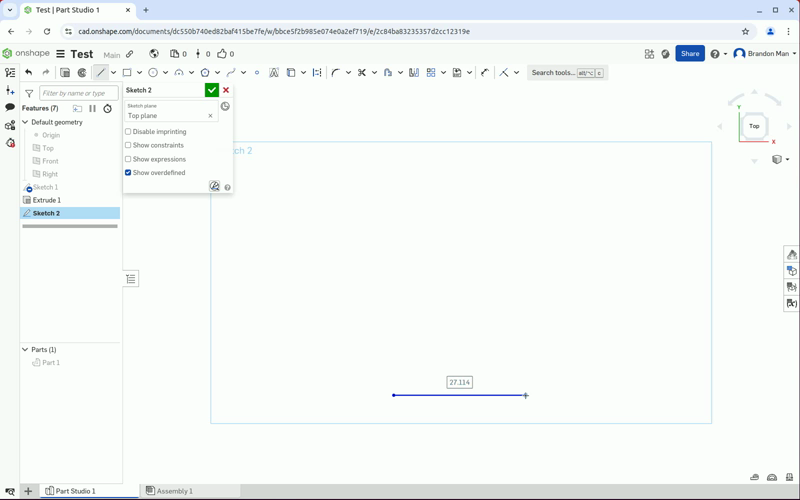
key_down(shift)
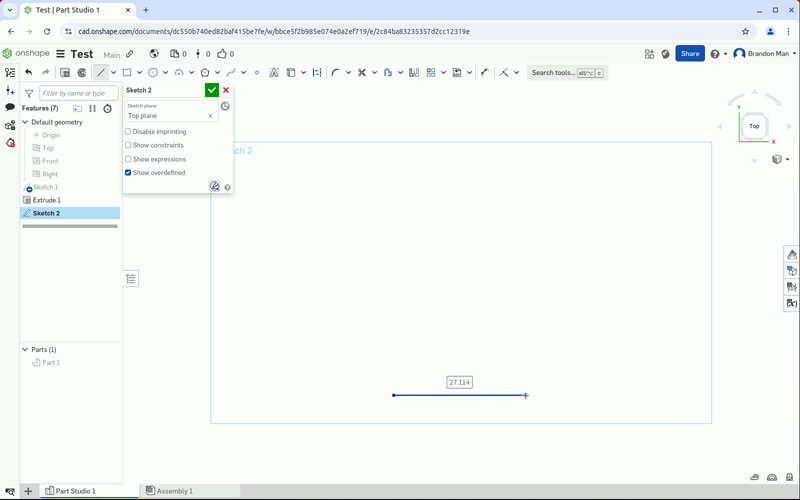
mouse_move(525, 204)
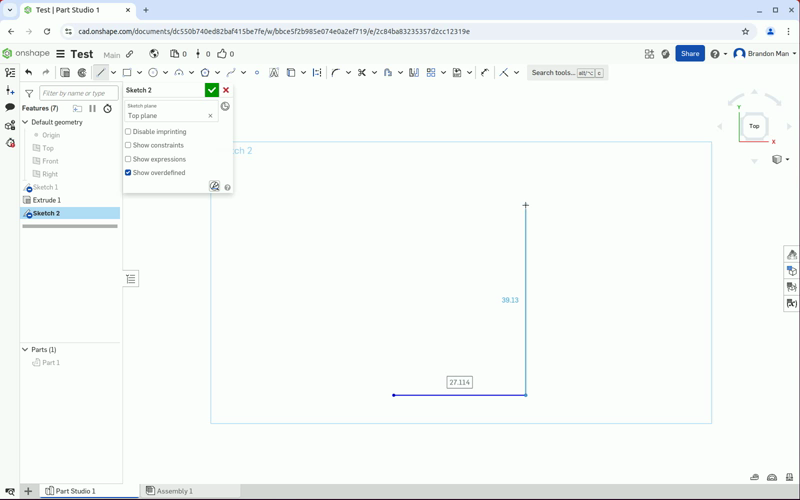
click(525, 204)
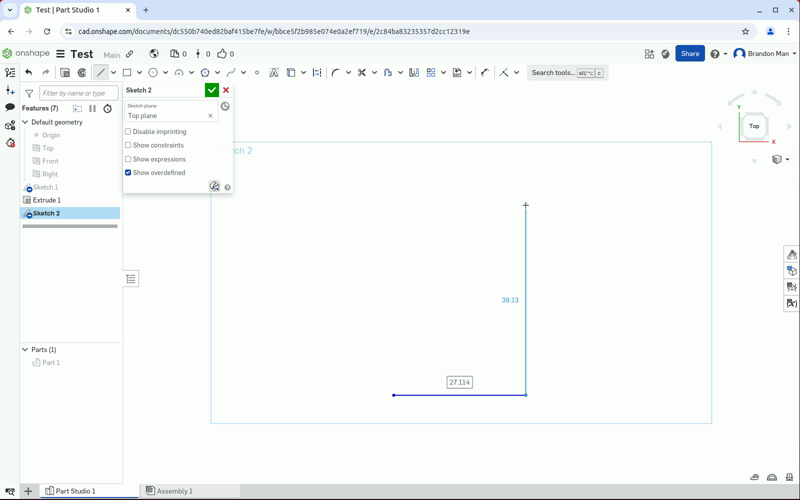
key_up(shift)
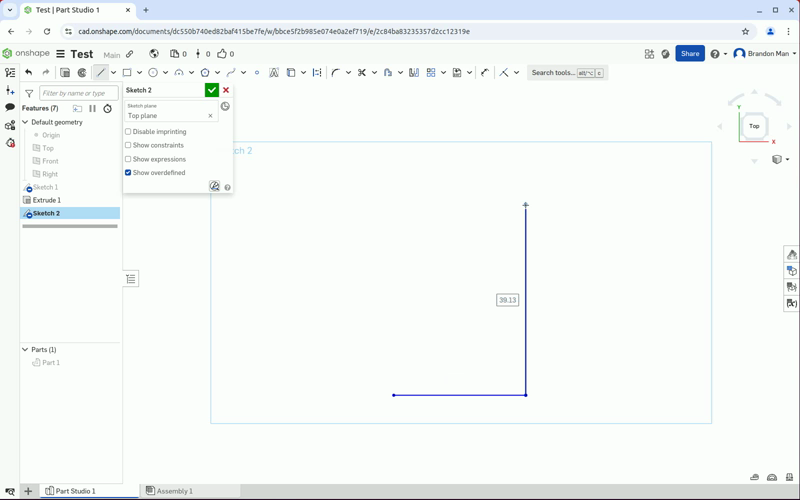
key_down(shift)
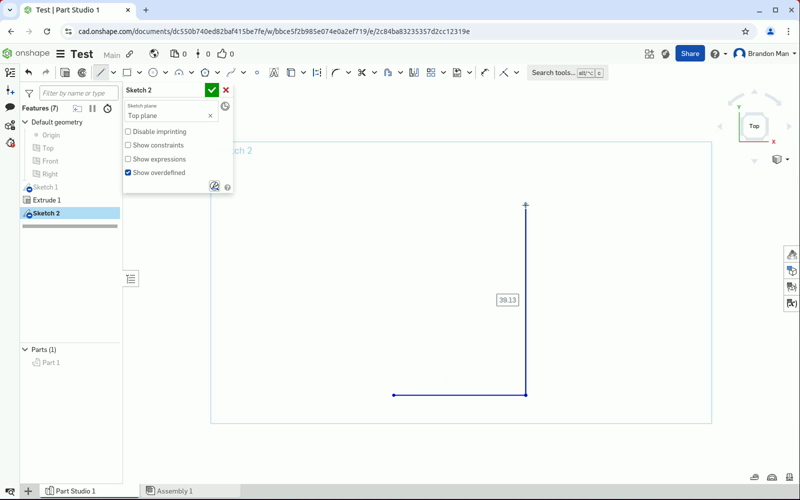
mouse_move(555, 204)
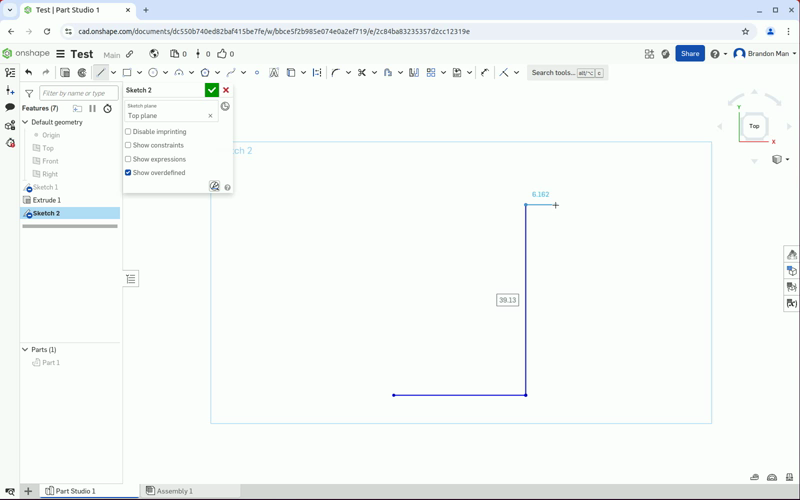
mouse_move(495, 171)
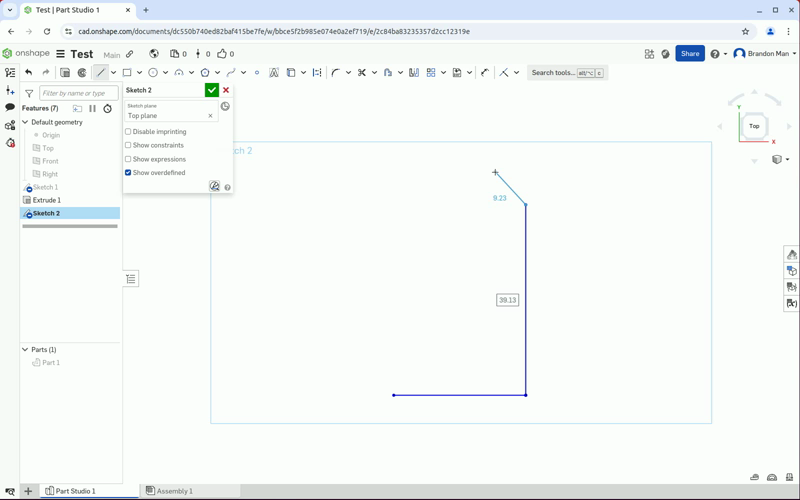
click(495, 171)
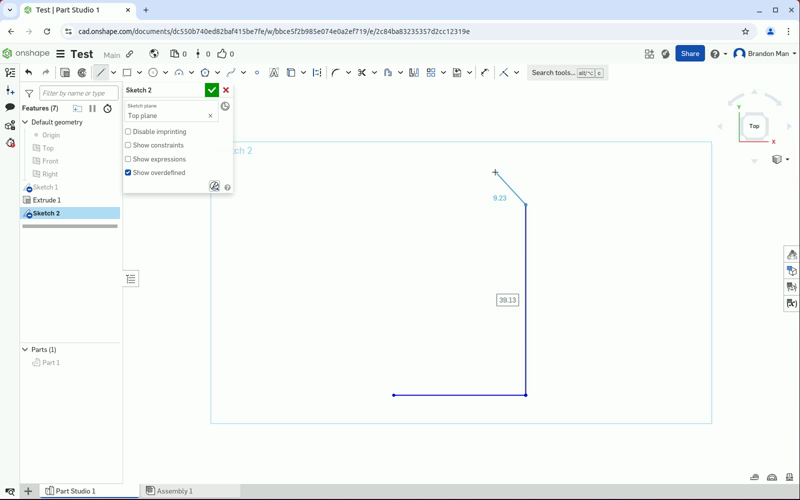
key_up(shift)
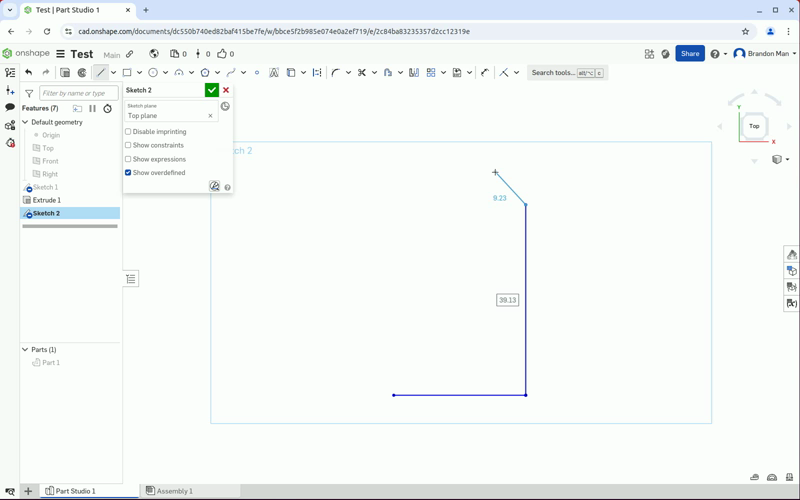
key_down(shift)
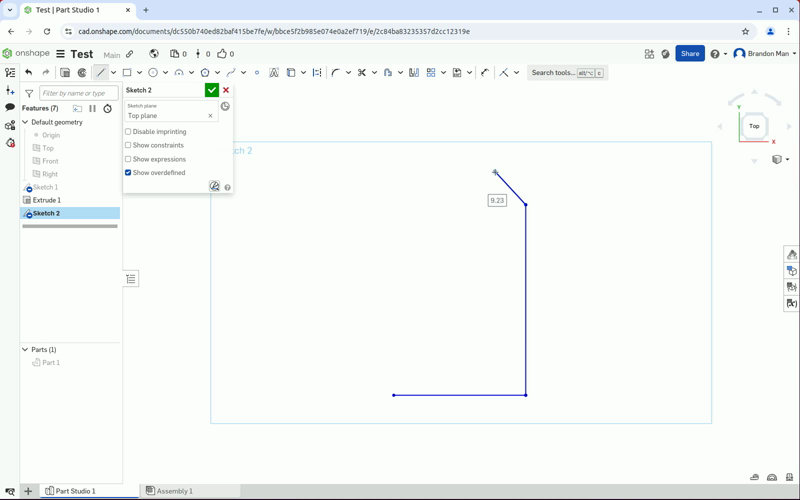
mouse_move(393, 171)
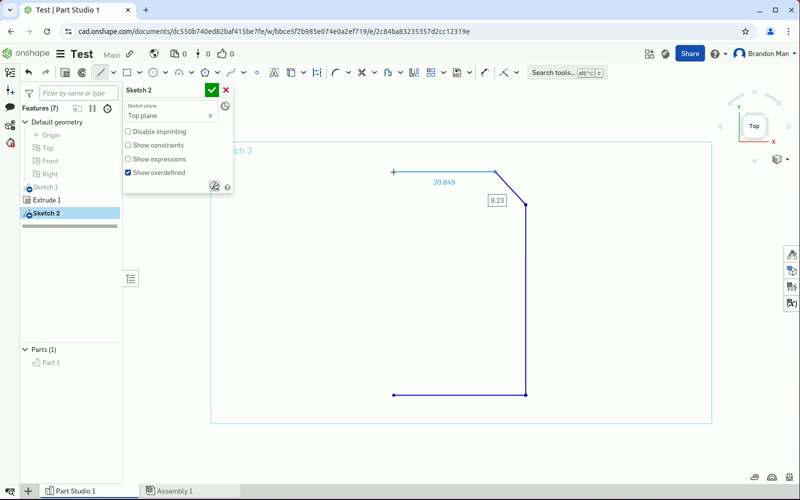
click(393, 171)
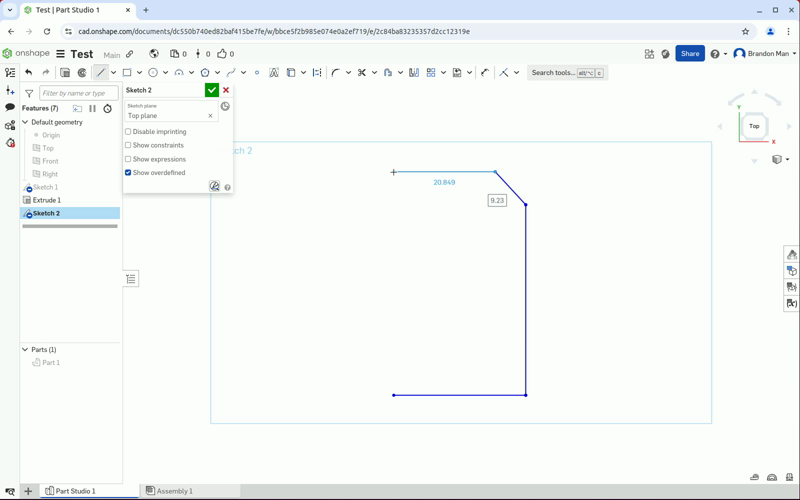
key_up(shift)
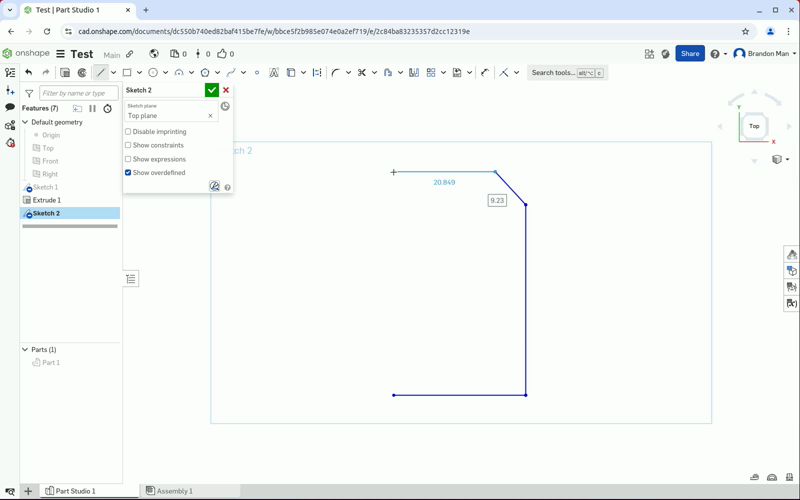
key_down(shift)
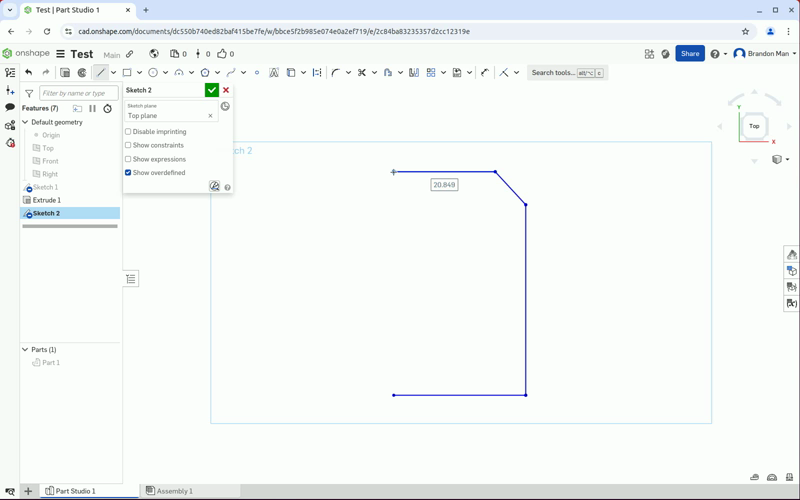
mouse_move(393, 395)
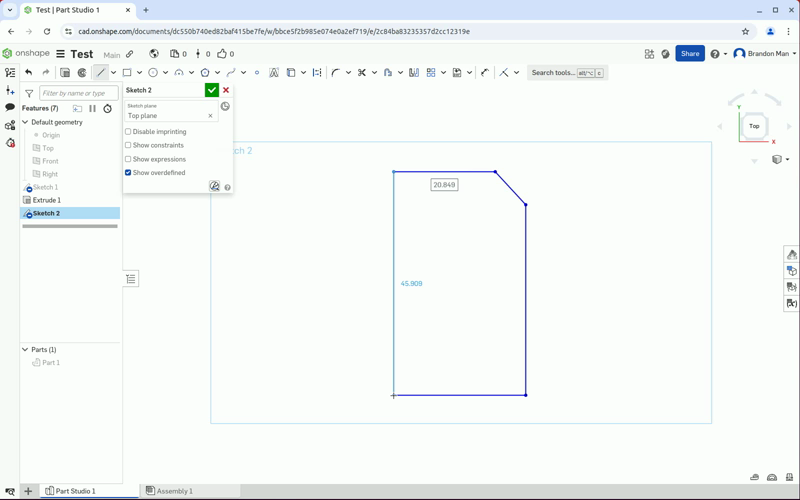
key_up(shift)
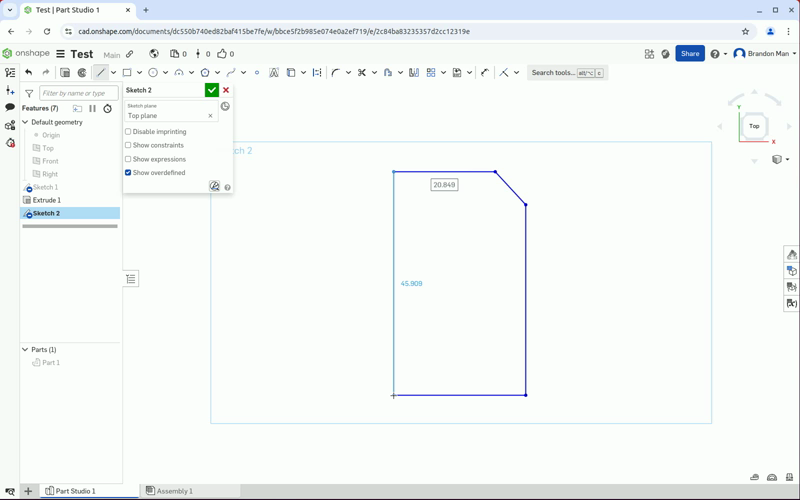
click(393, 395)
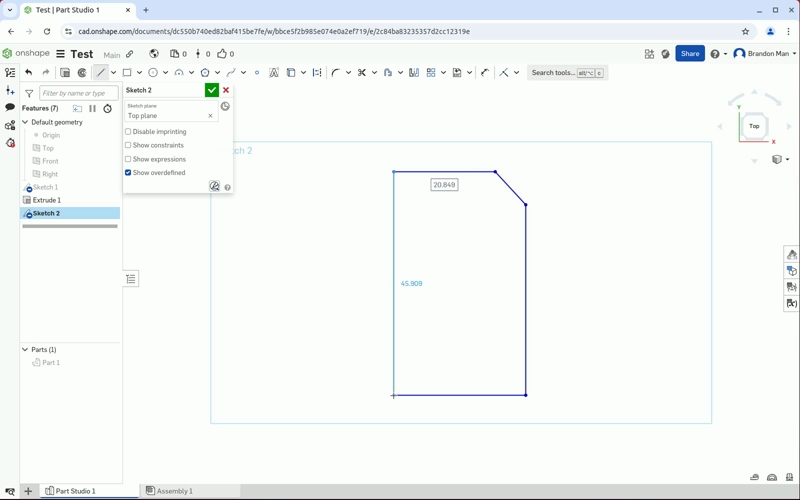
key(esc)
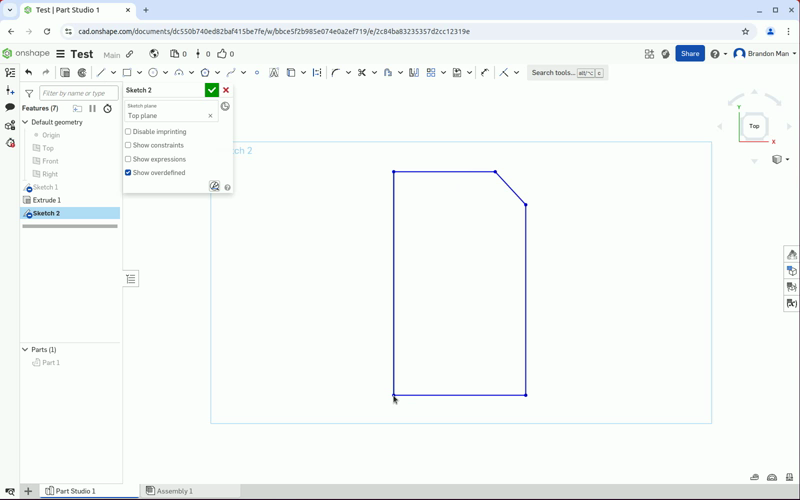
key(l)
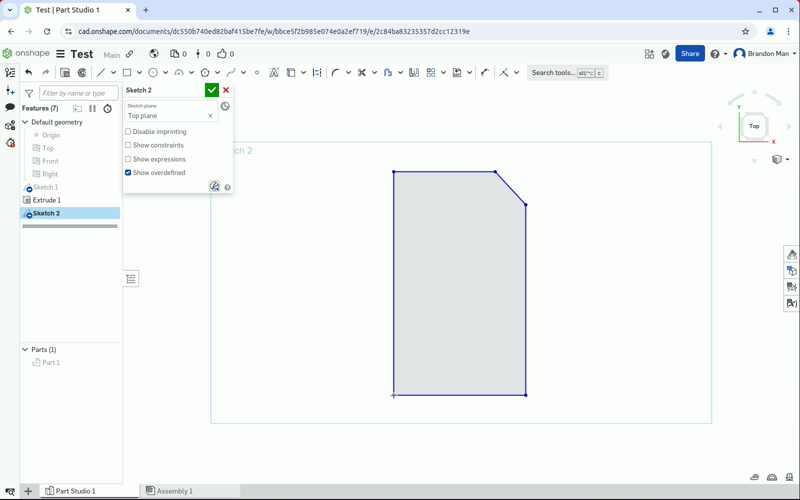
key_down(shift)
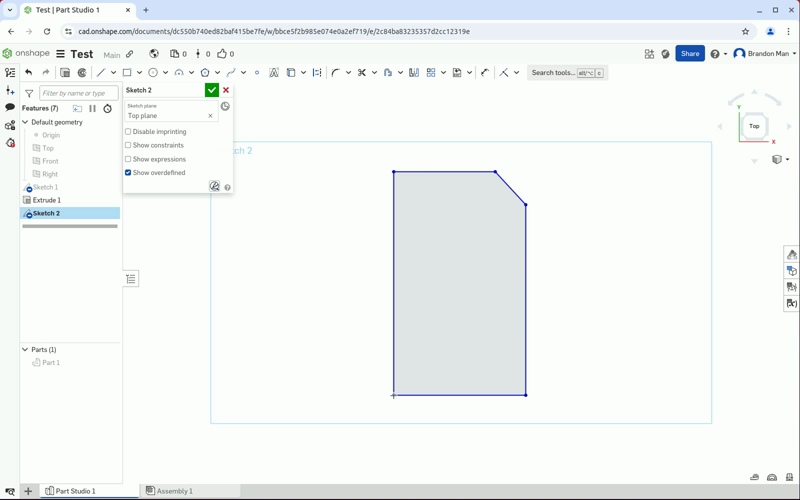
mouse_move(403, 381)
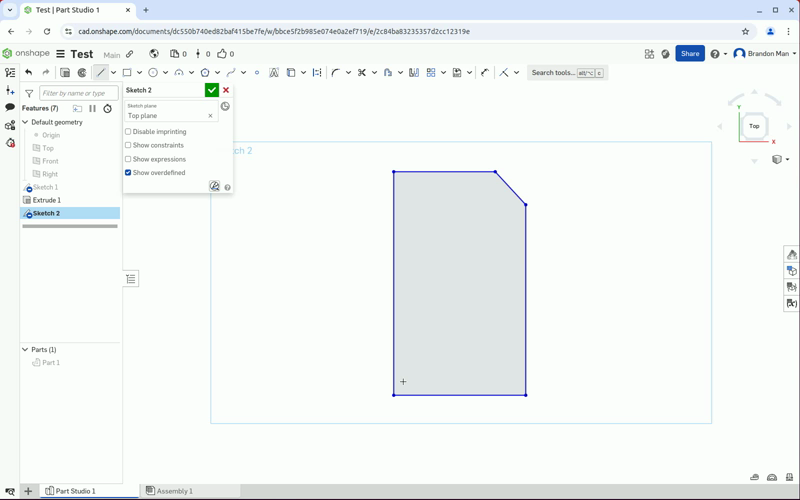
click(403, 381)
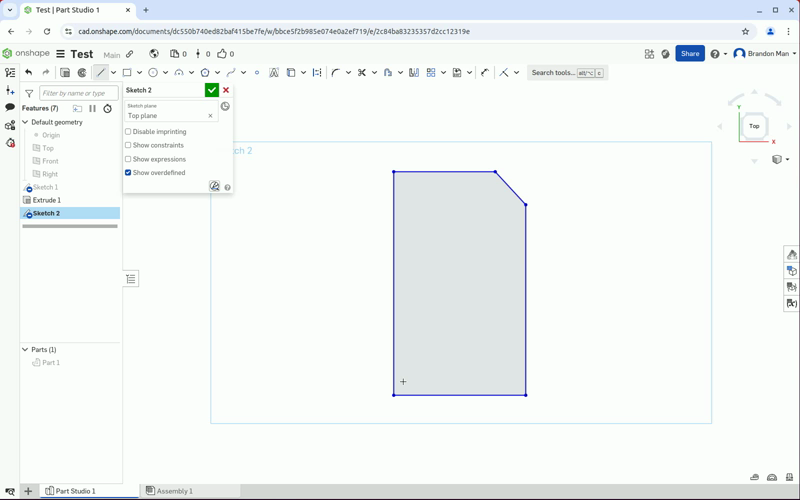
key_up(shift)
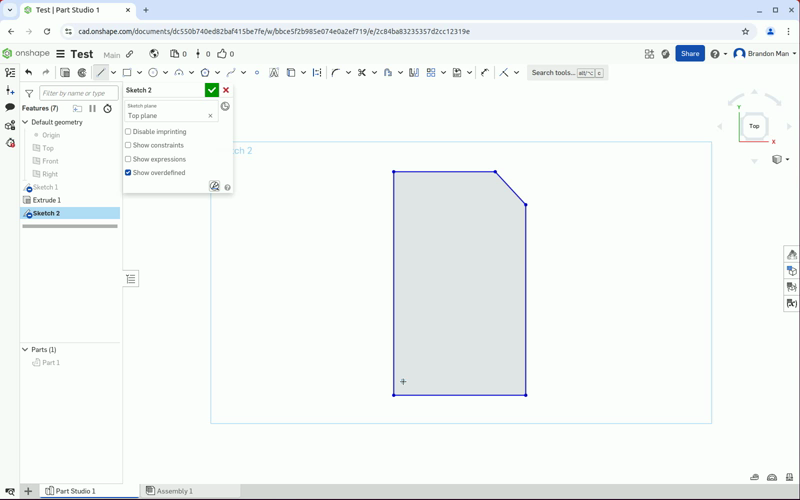
key_down(shift)
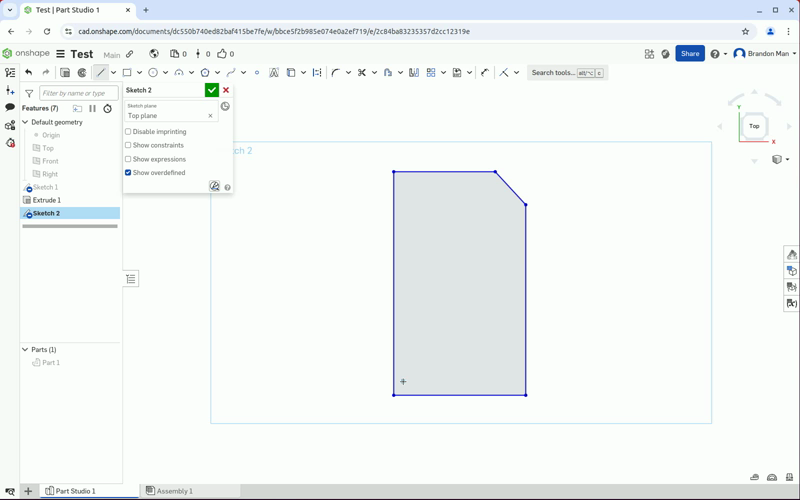
mouse_move(516, 381)
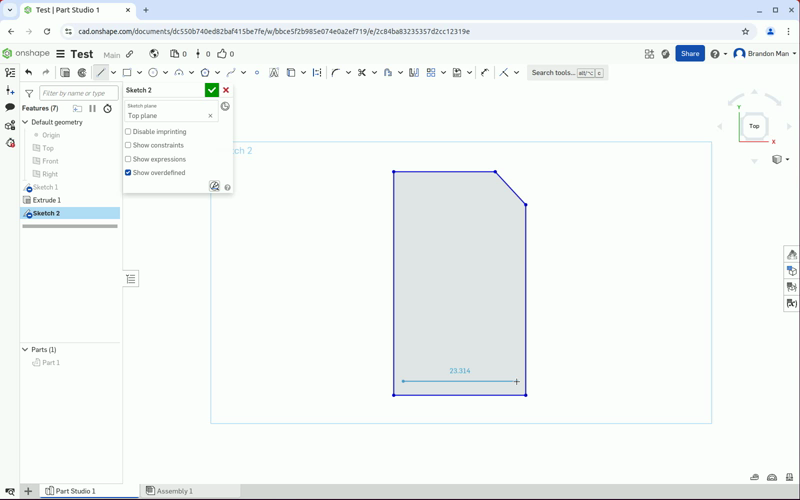
click(516, 381)
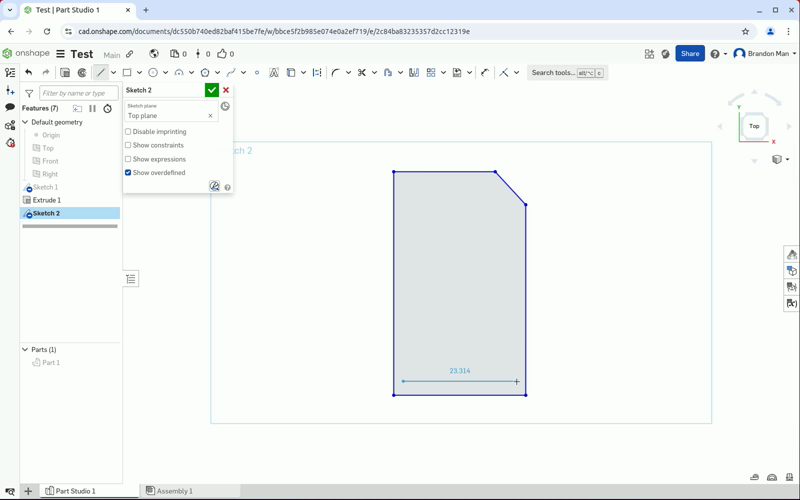
key_up(shift)
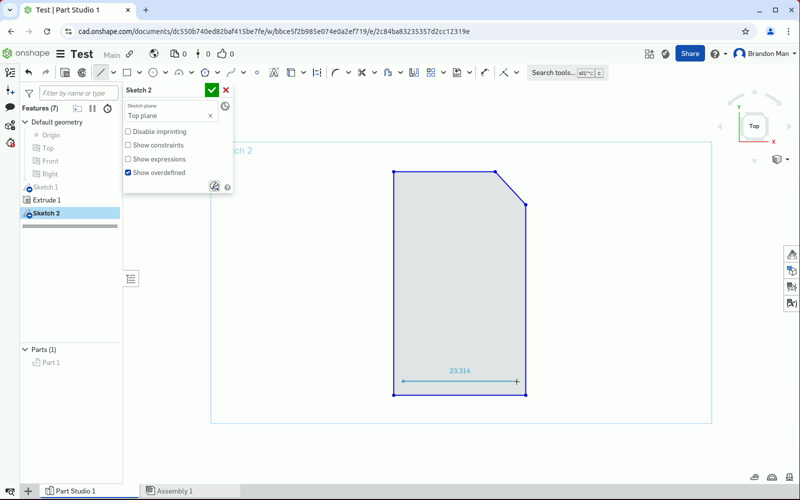
key_down(shift)
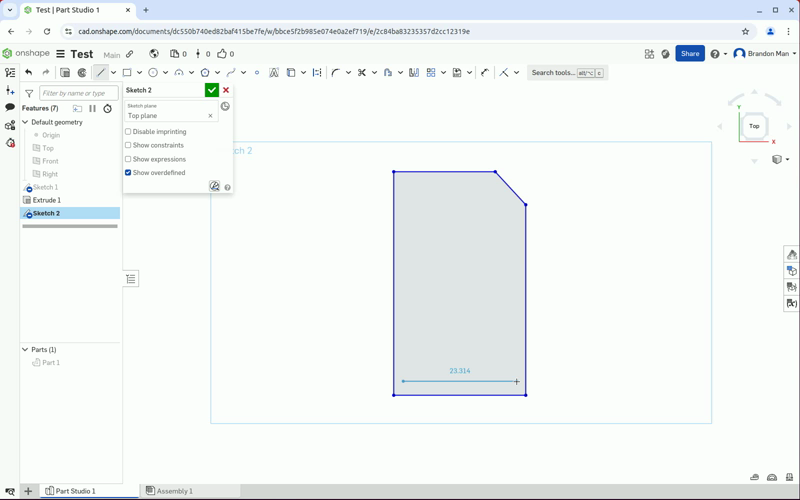
mouse_move(516, 263)
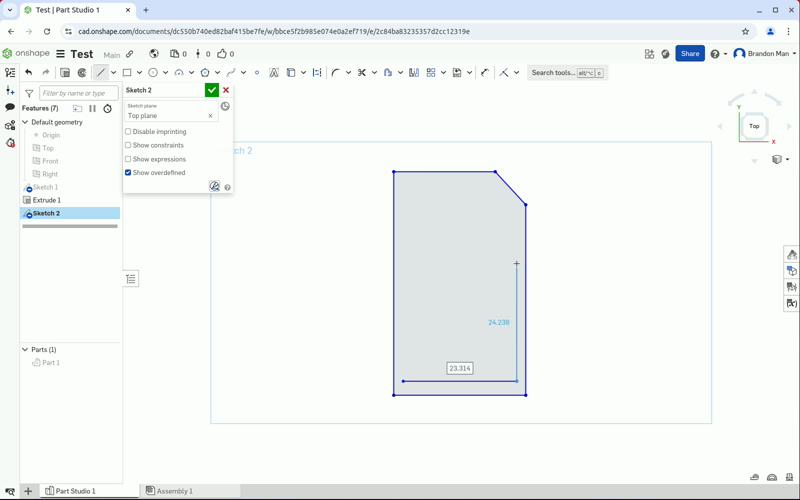
click(516, 263)
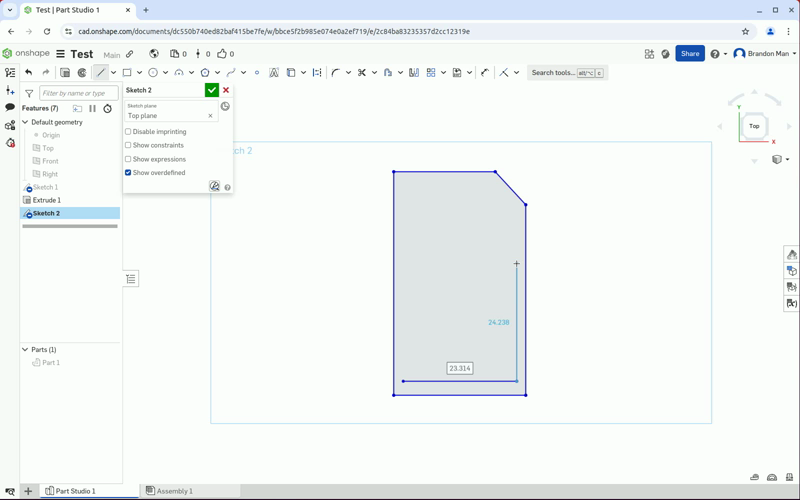
key_up(shift)
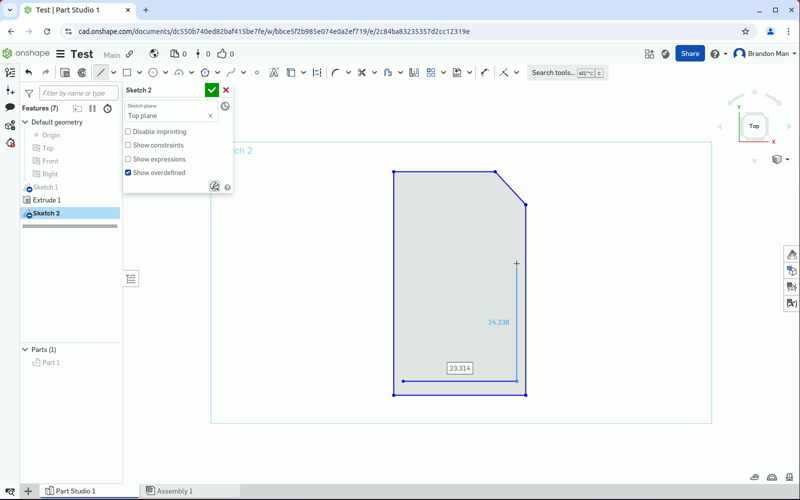
key_down(shift)
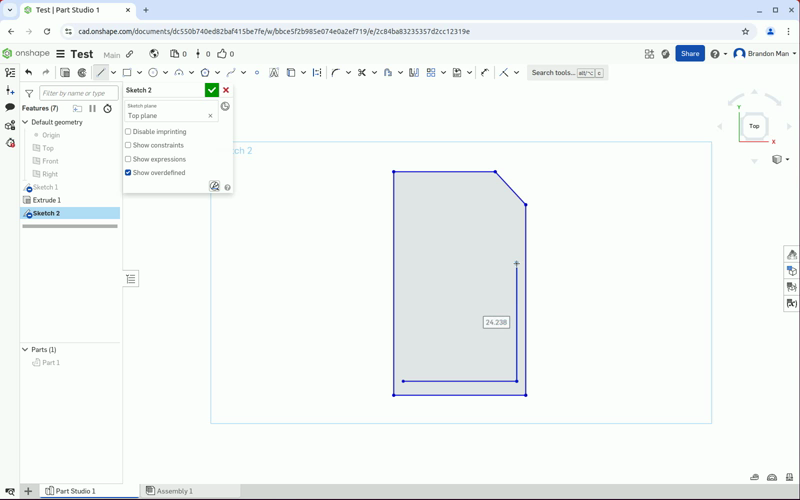
mouse_move(546, 263)
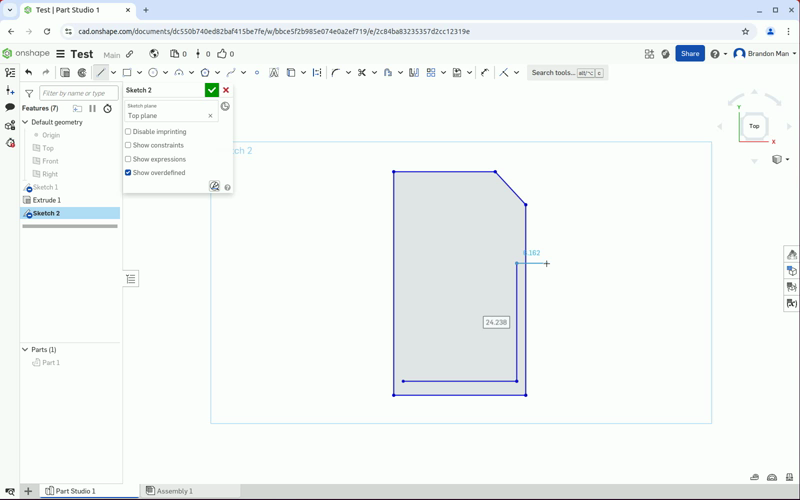
mouse_move(495, 240)
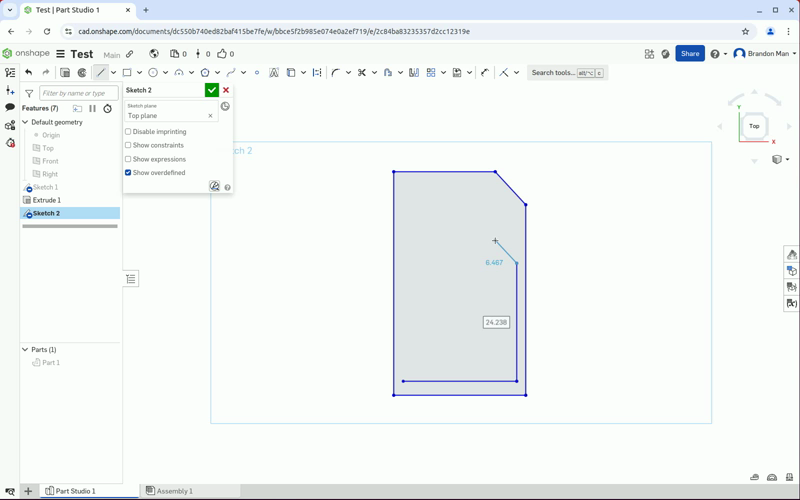
click(495, 240)
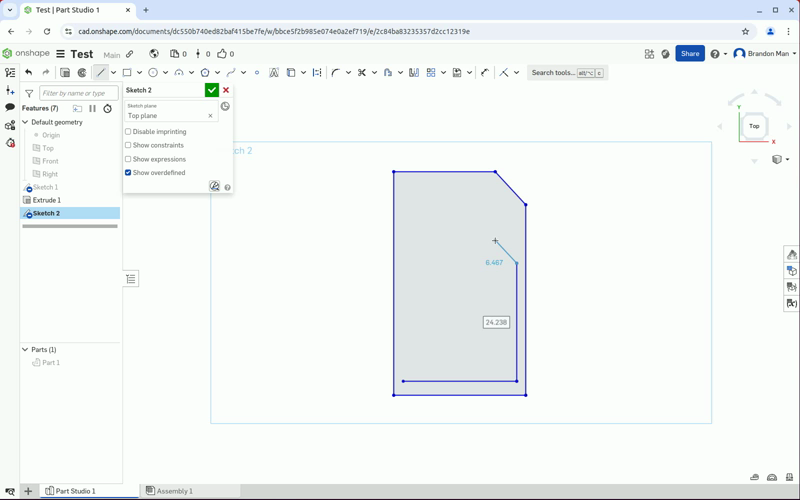
key_up(shift)
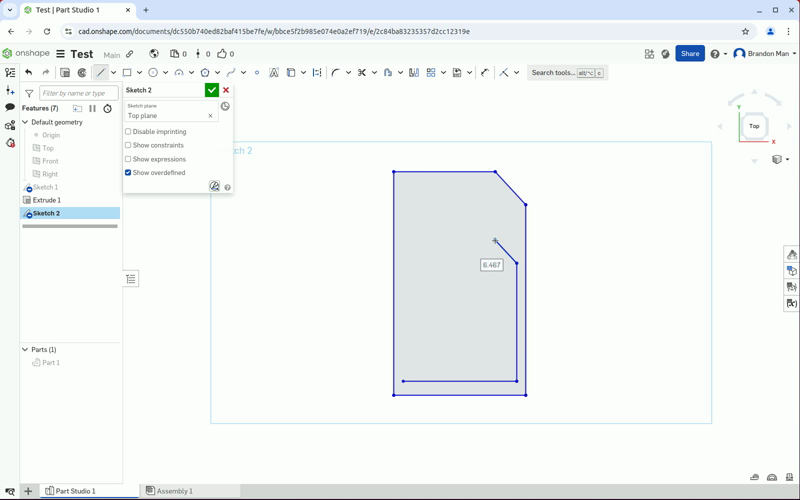
key_down(shift)
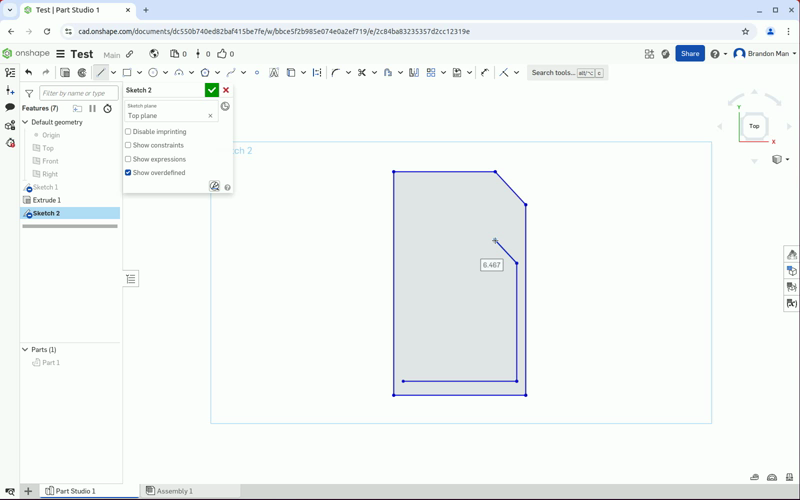
mouse_move(403, 240)
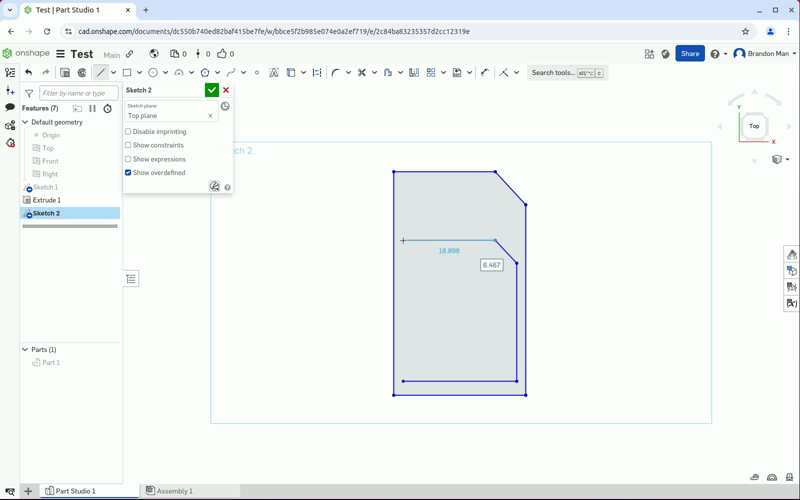
click(403, 240)
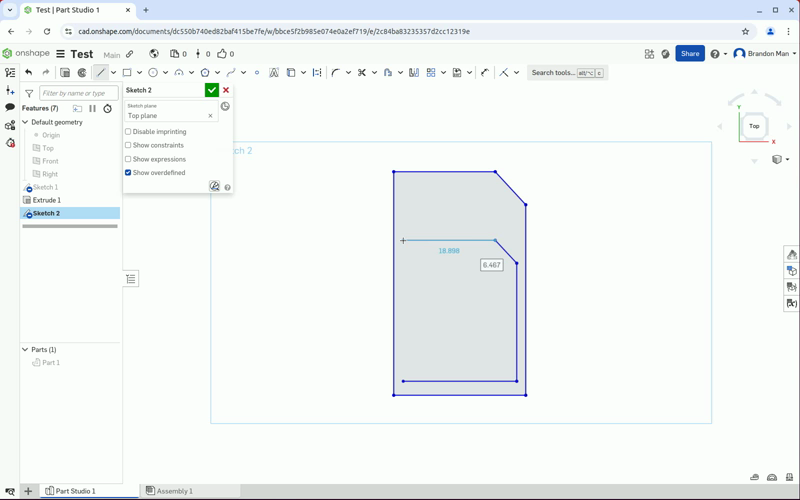
key_up(shift)
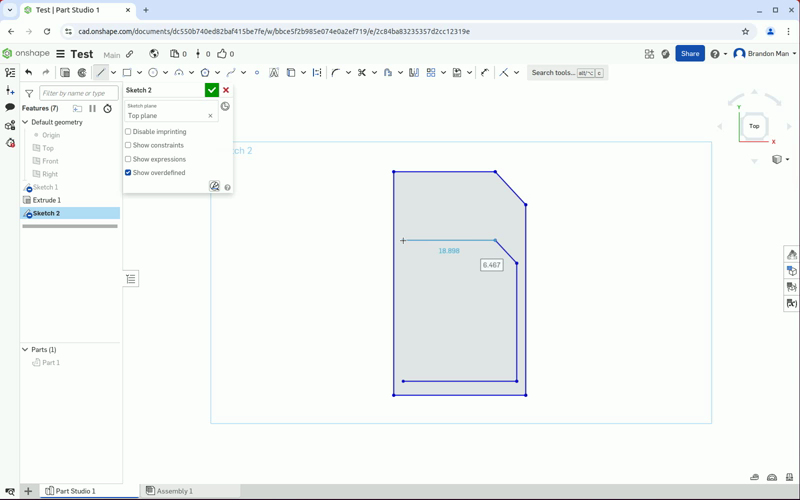
key_down(shift)
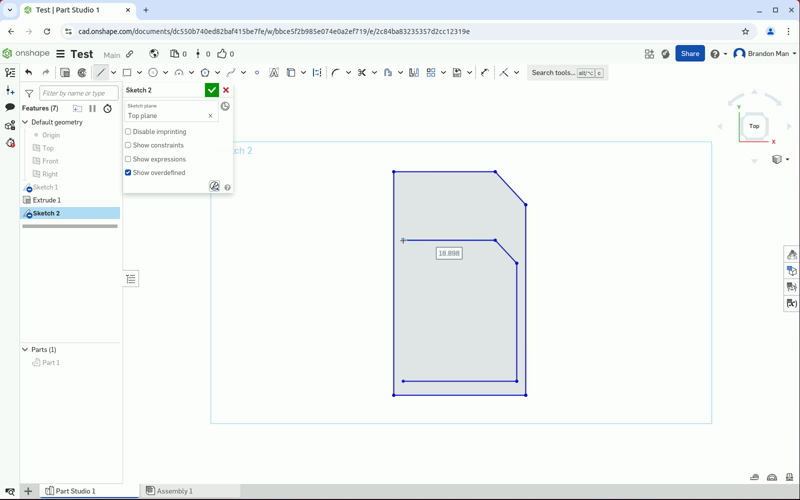
mouse_move(403, 381)
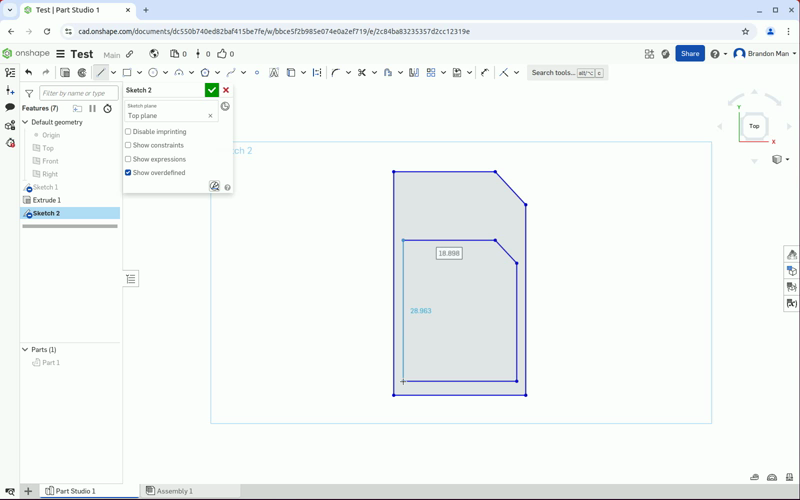
key_up(shift)
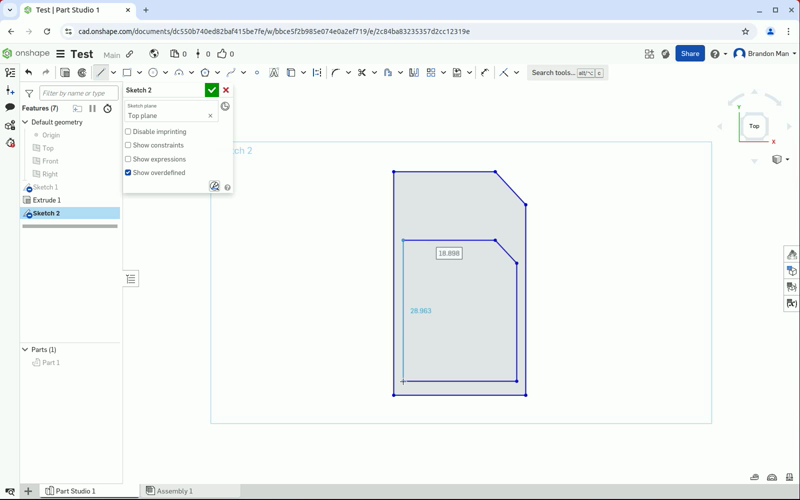
click(403, 381)
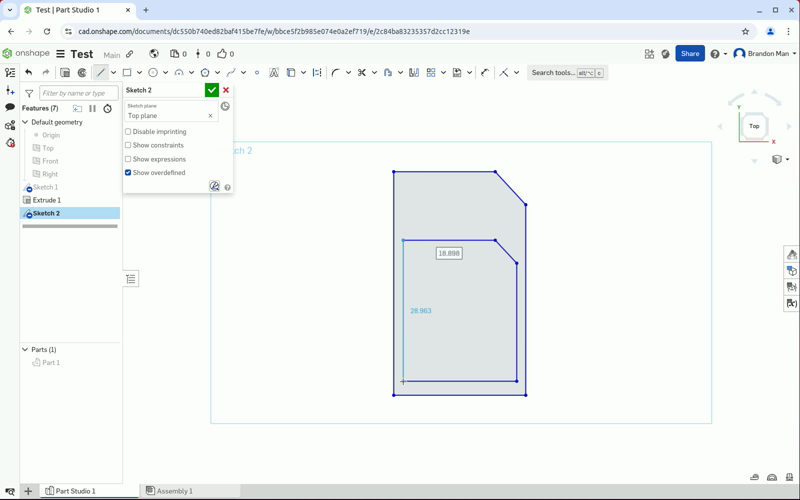
key(esc)
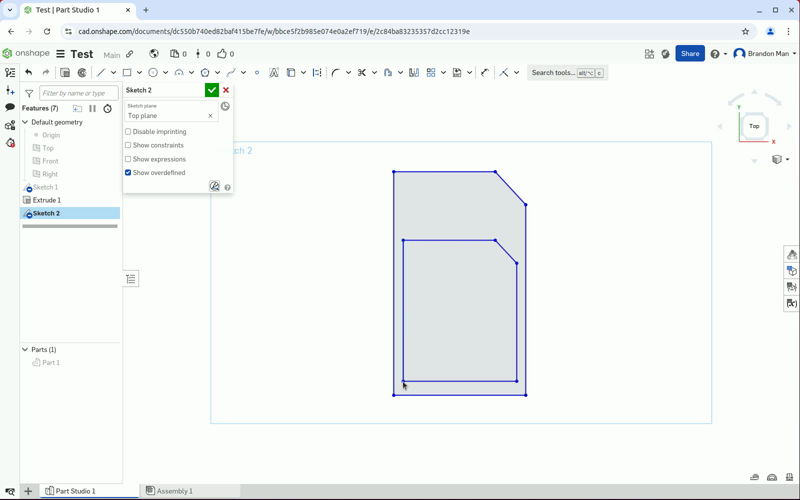
mouse_move(430, 202)
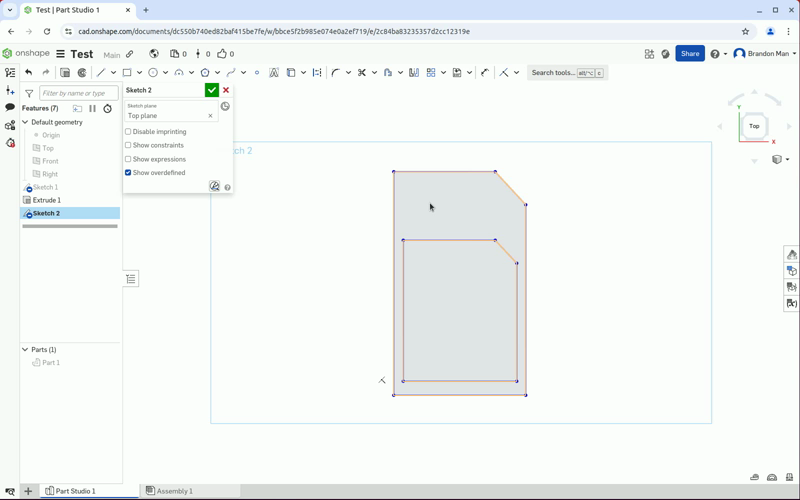
click(430, 202)
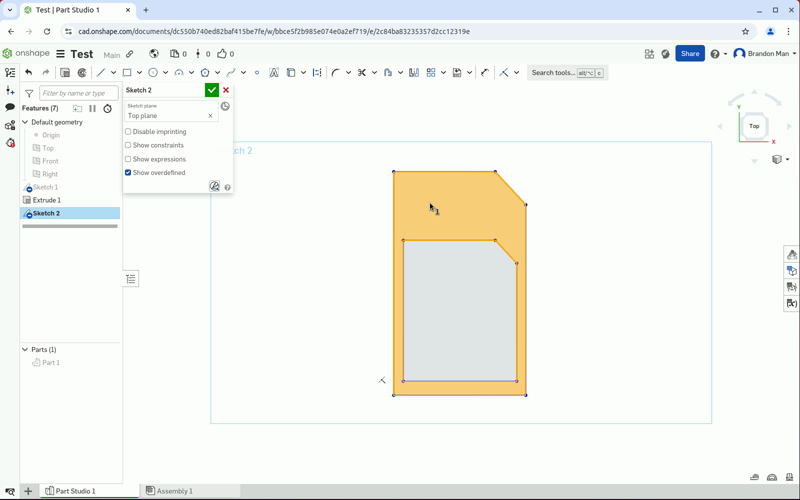
mouse_move(73, 352)
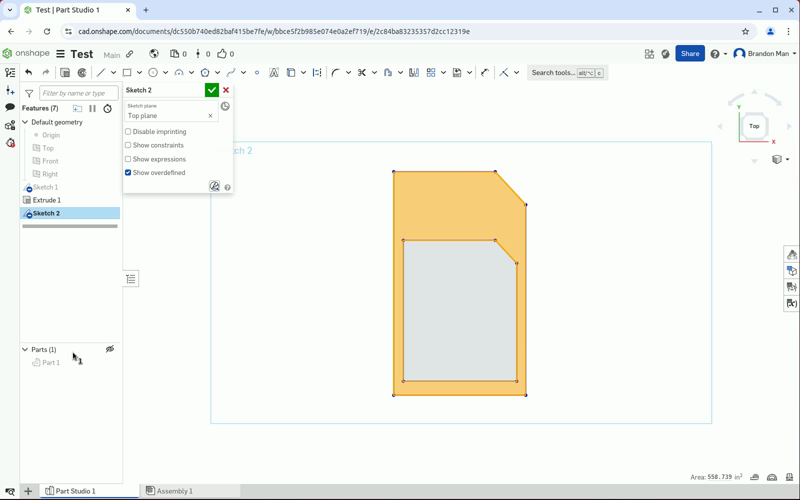
key(shift+y)
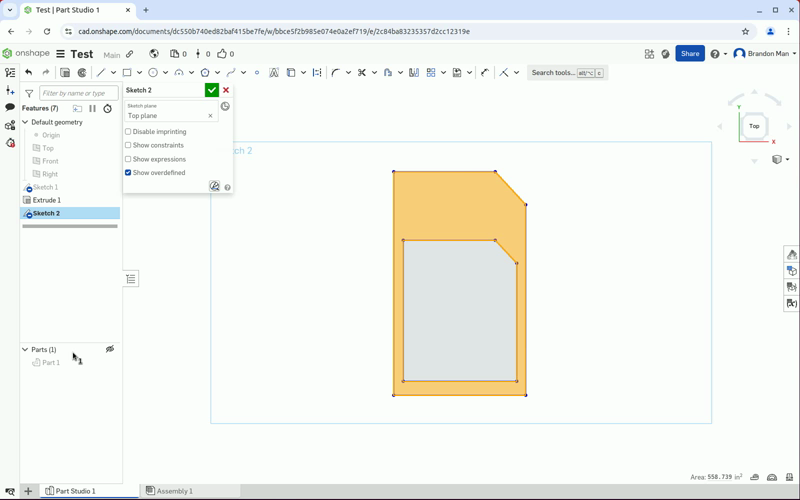
key(shift+e)
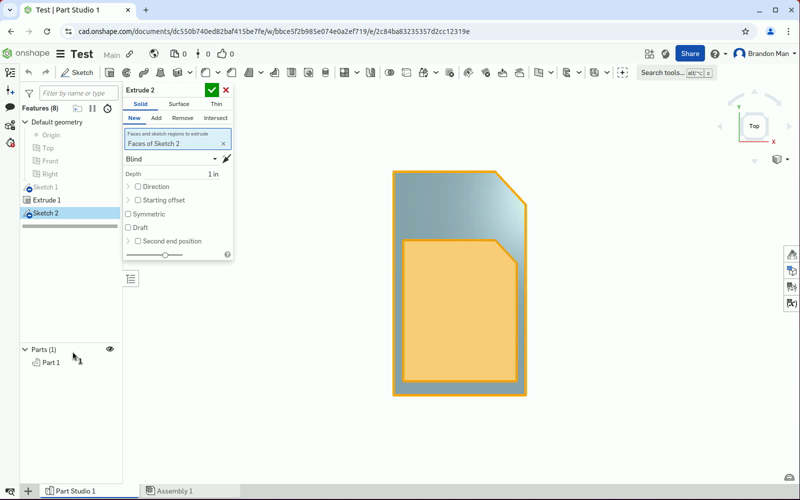
mouse_move(143, 106)
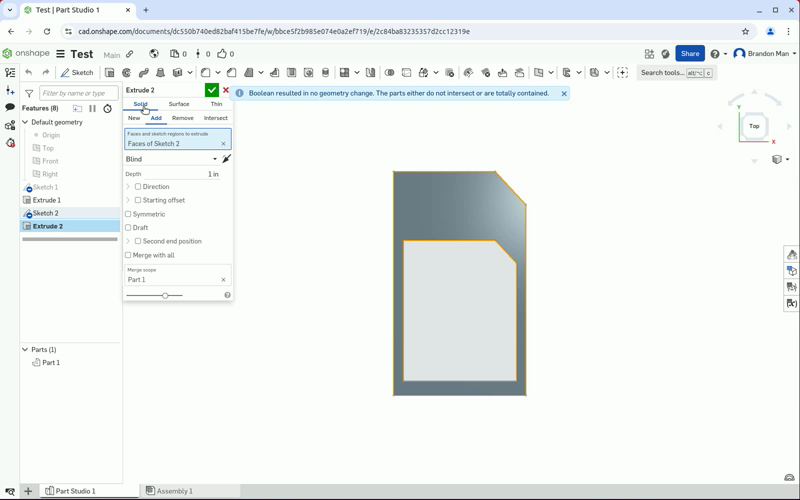
click(143, 106)
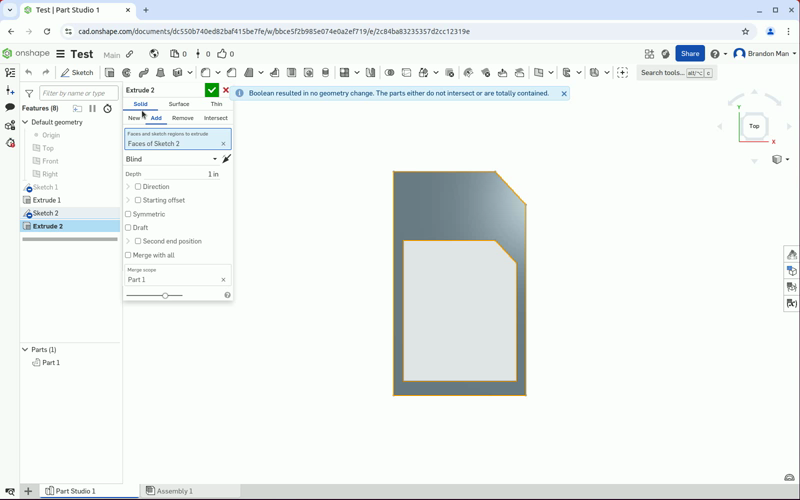
mouse_move(137, 120)
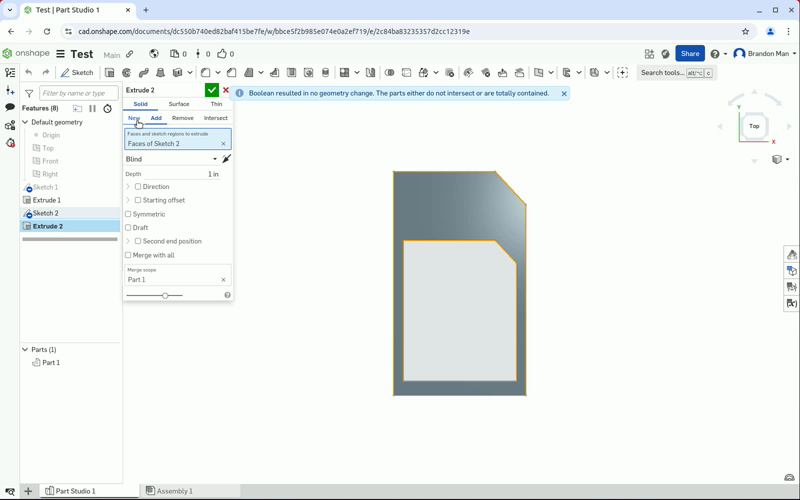
click(137, 120)
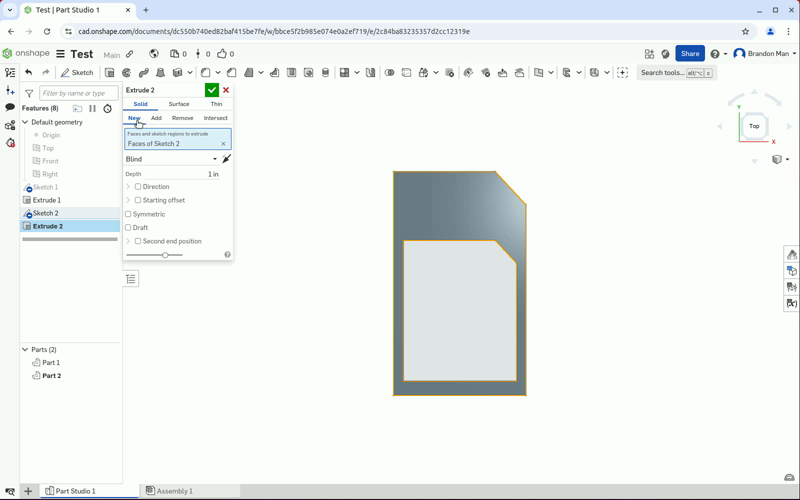
key(tab, 4)
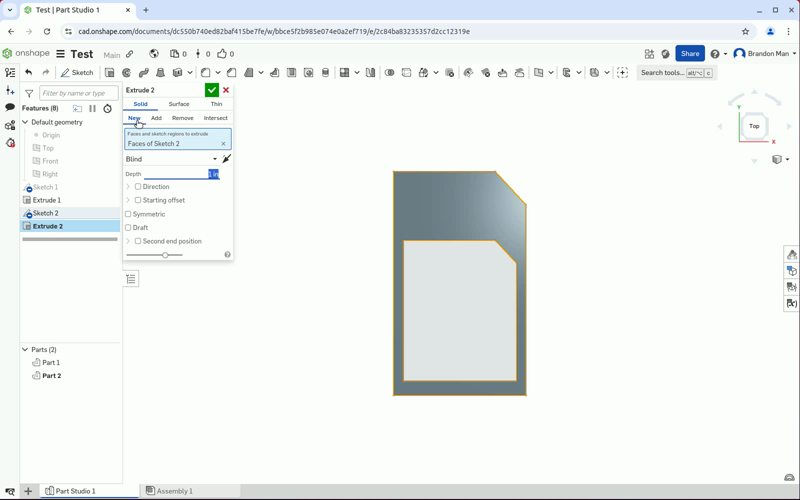
text(1.926)
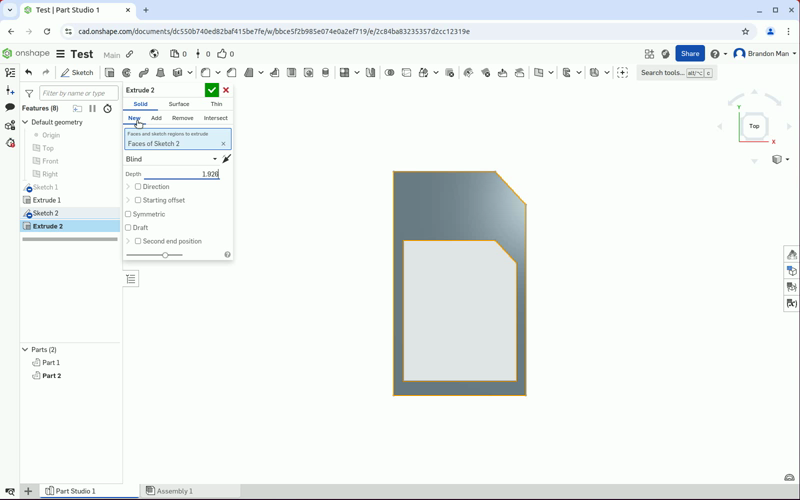
key(enter)
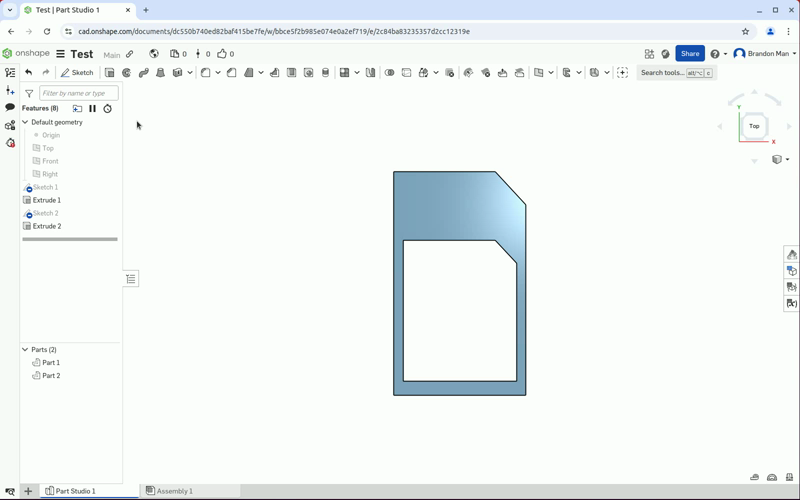
key(shift+h)
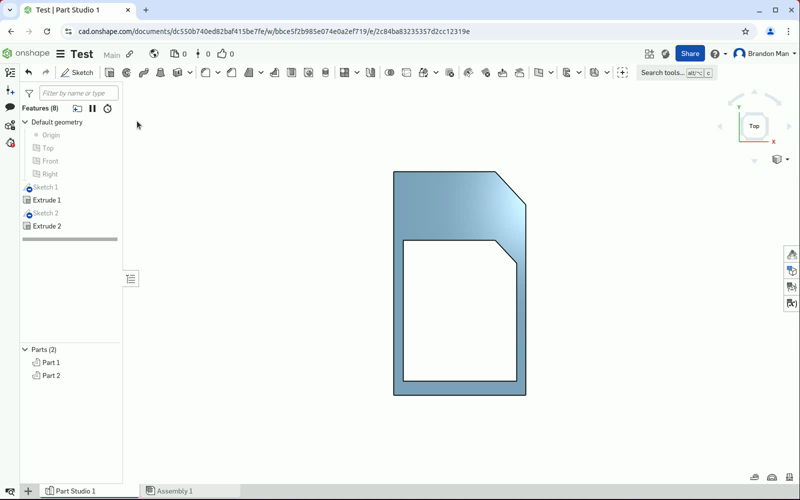
key(shift+h)
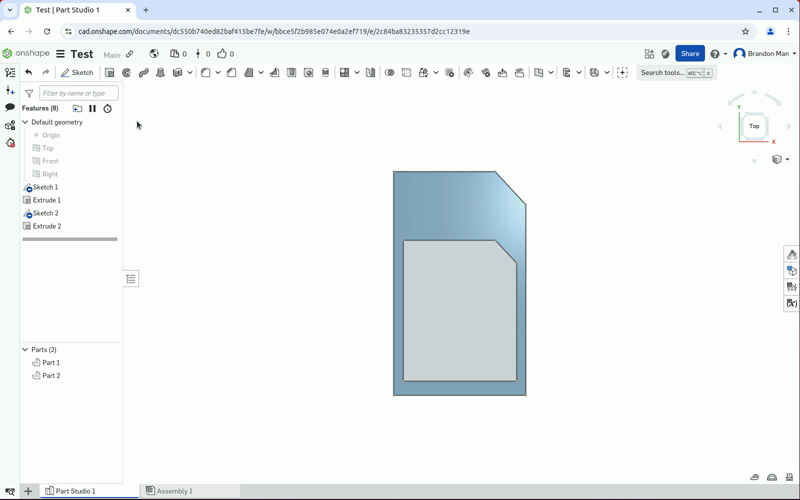
key(shift+7)
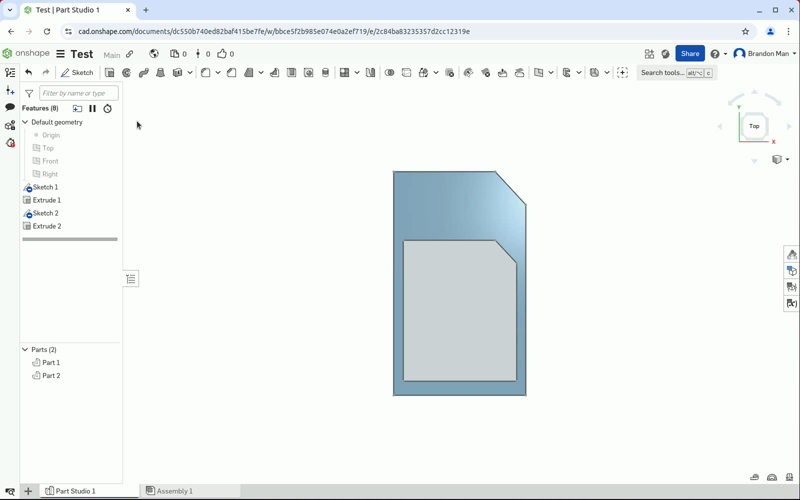
key(up, 3)
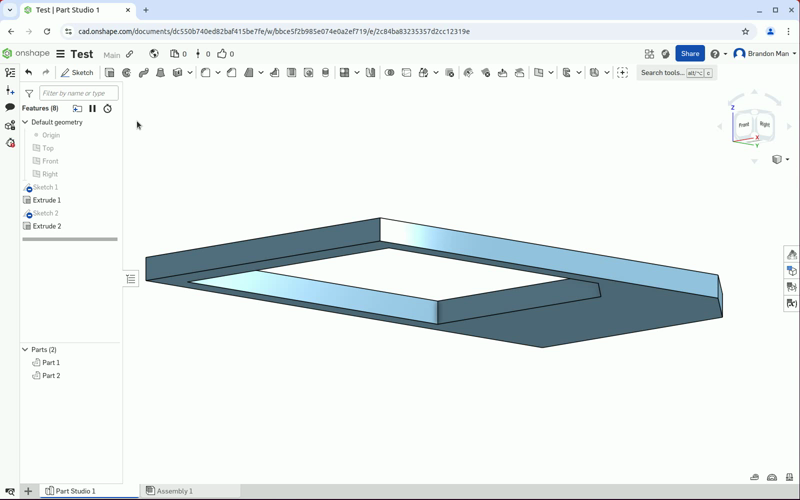
key(left, 3)
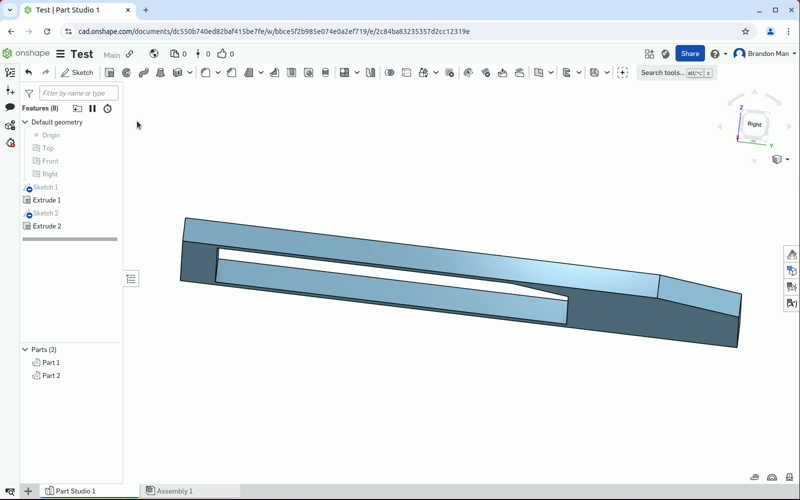
key(right, 3)
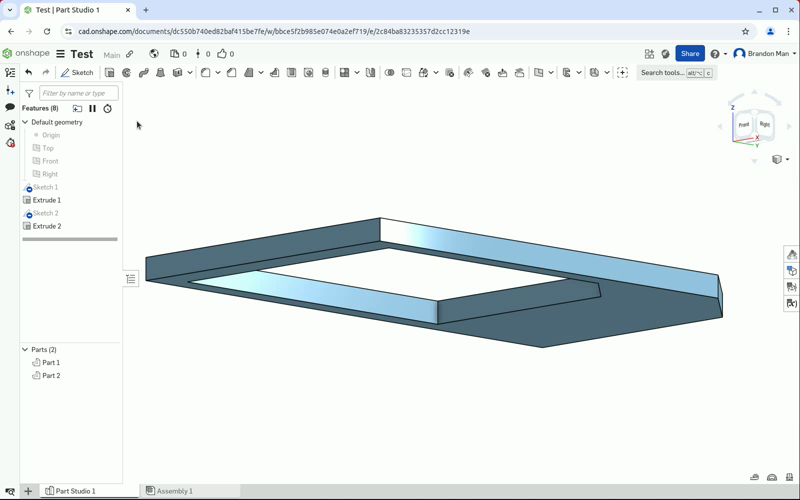
key(down, 3)
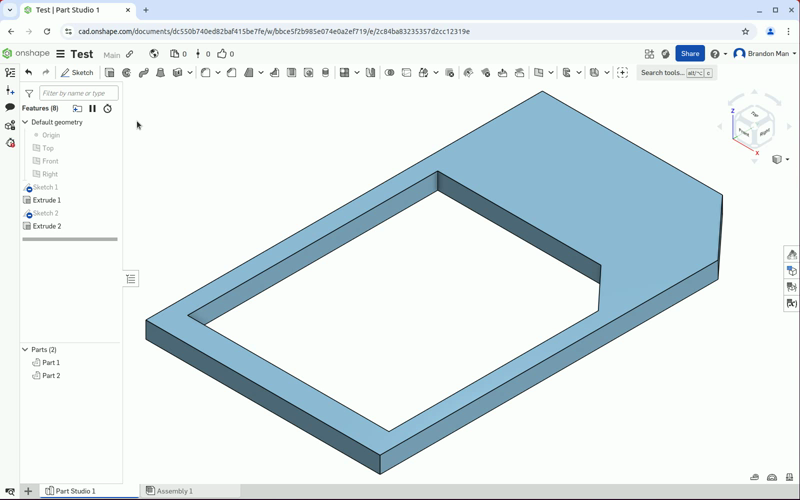
mouse_move(73, 189)
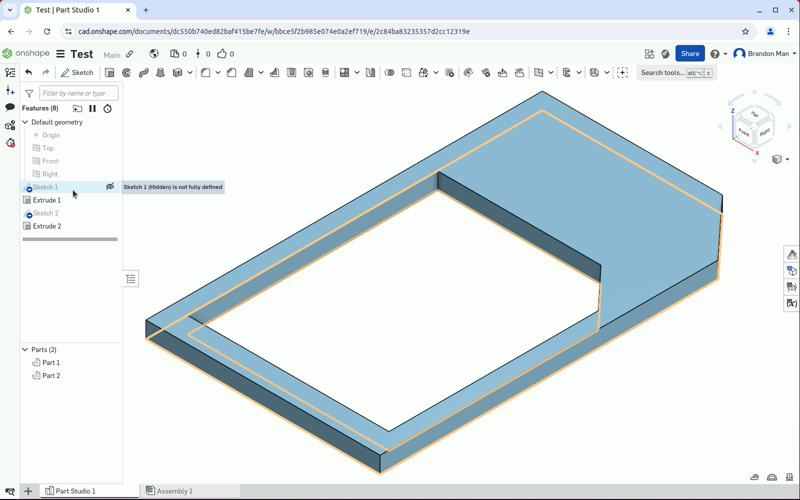
click(73, 189)